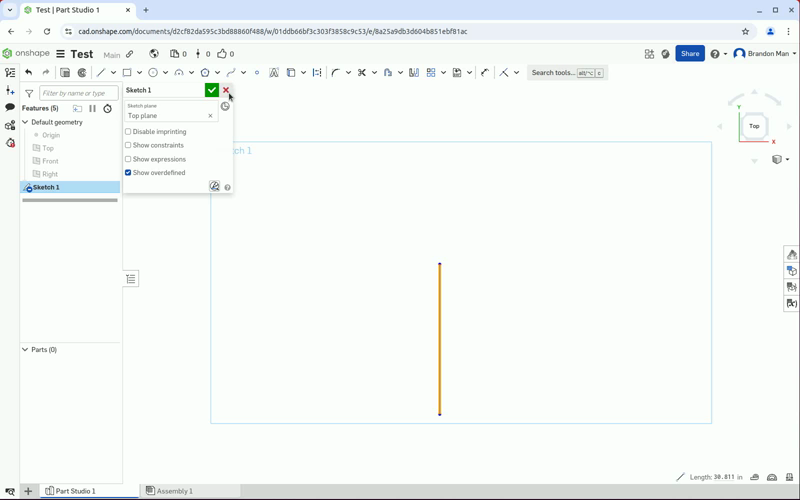
key(shift+h)
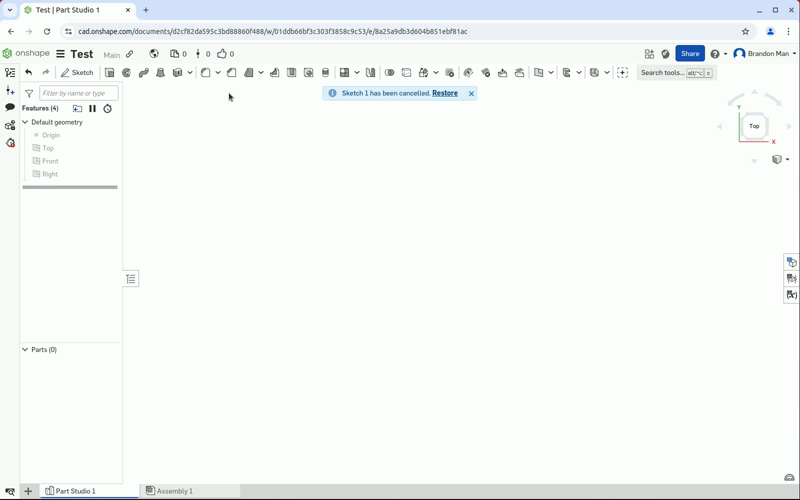
mouse_move(73, 352)
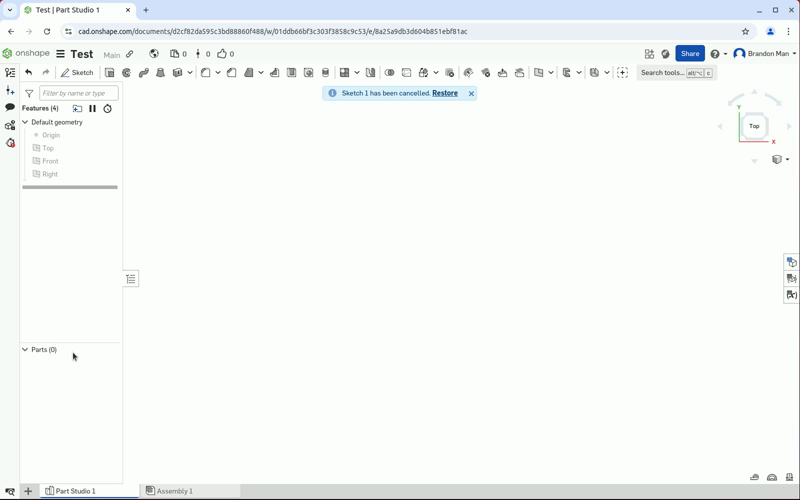
key(y)
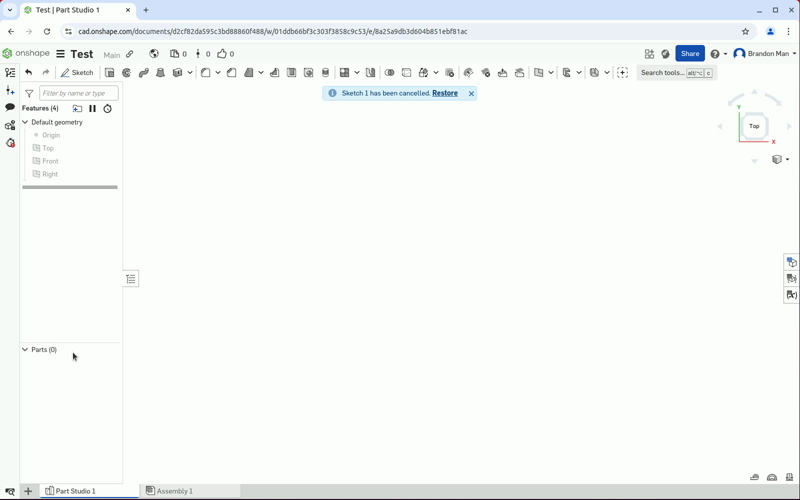
key(shift+p)
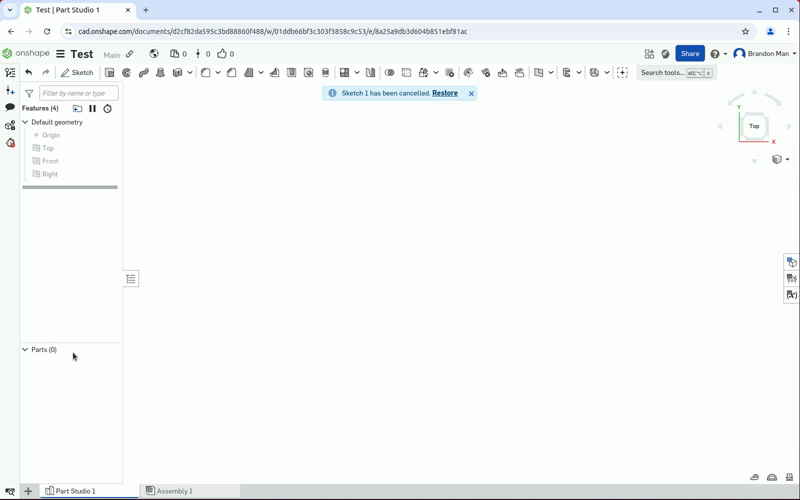
key(space)
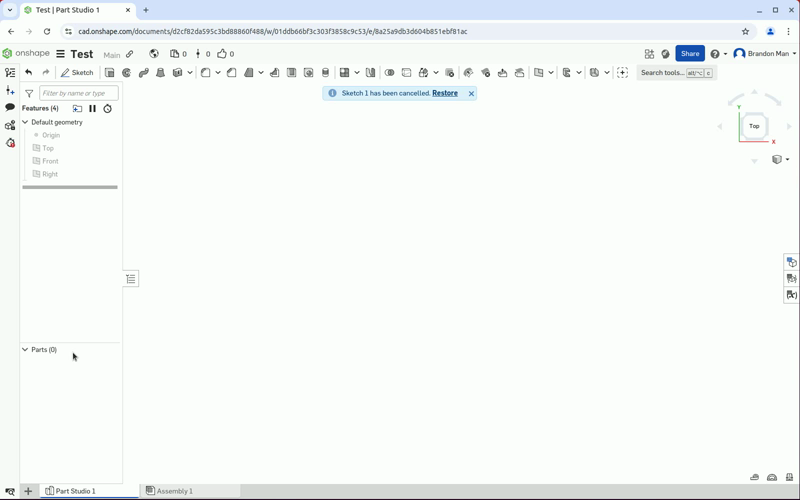
key_down(shift)
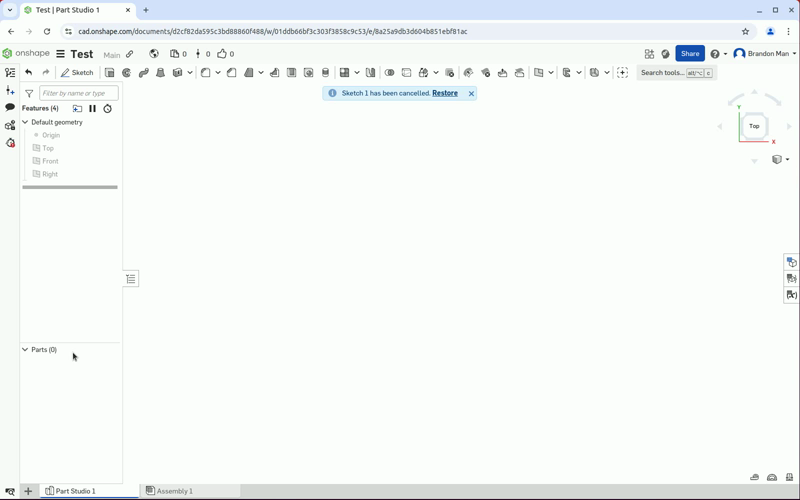
key(up)
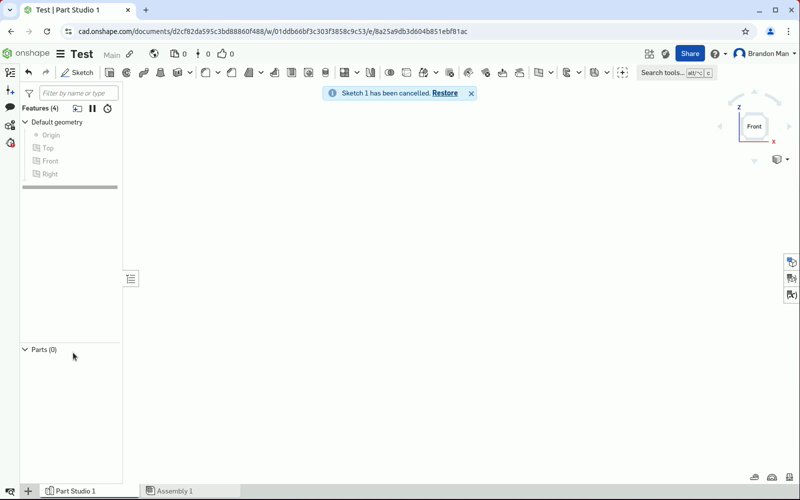
key_up(shift)
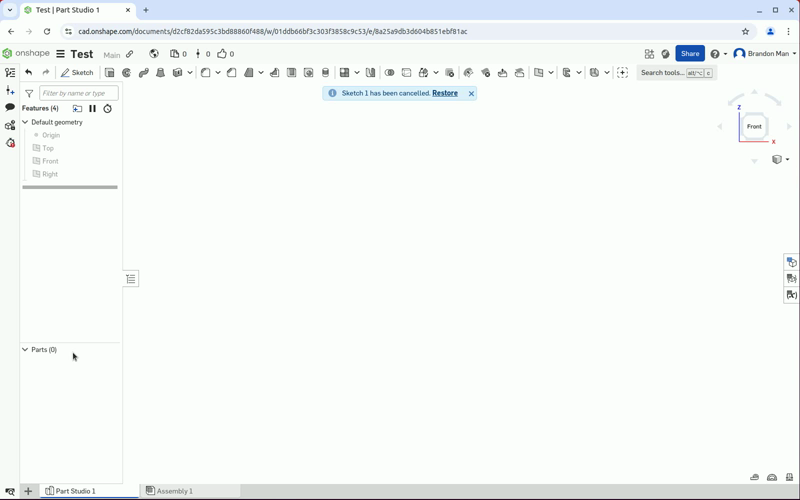
mouse_move(73, 352)
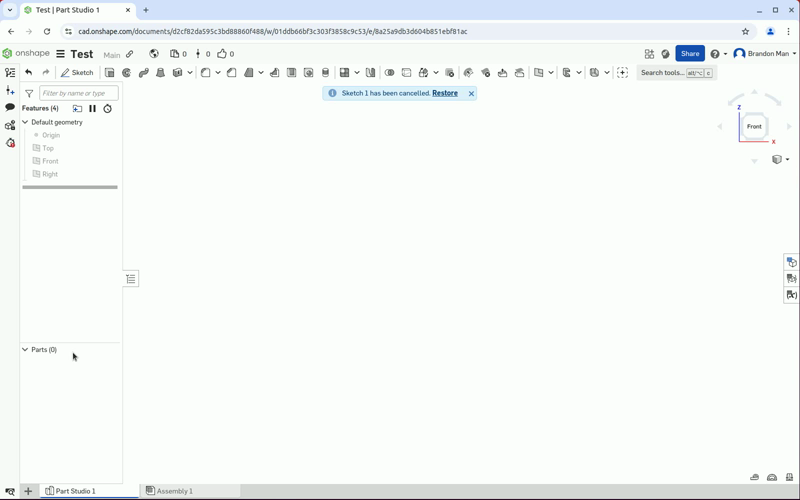
key(shift+y)
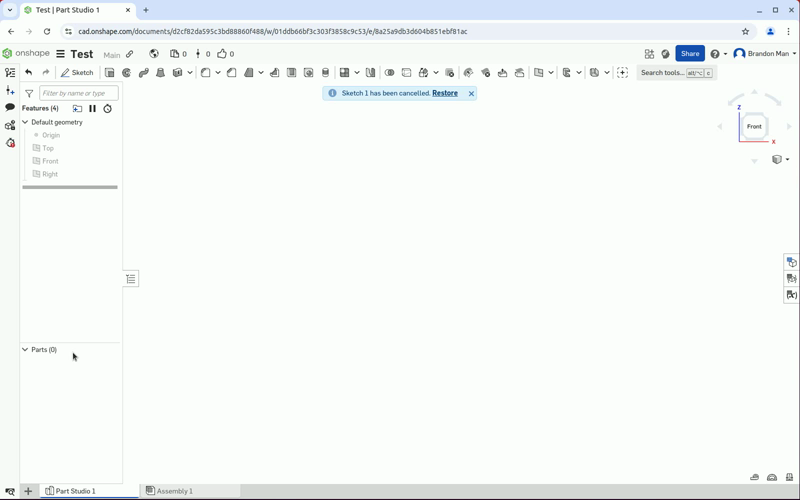
key(shift+s)
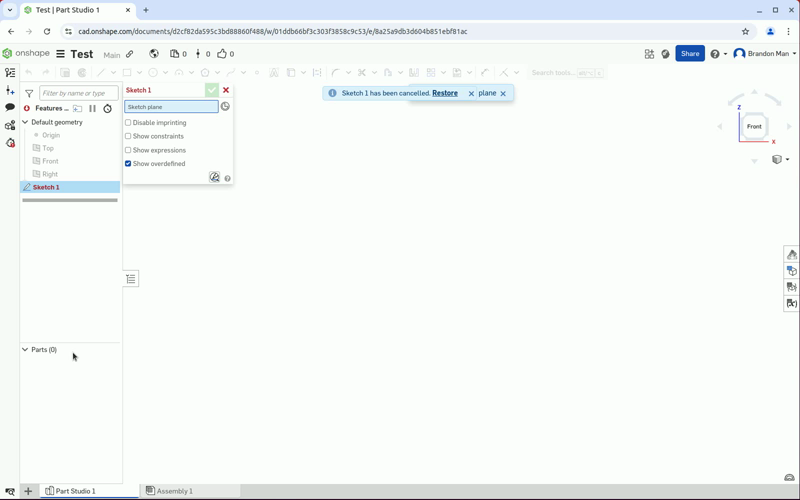
mouse_move(73, 163)
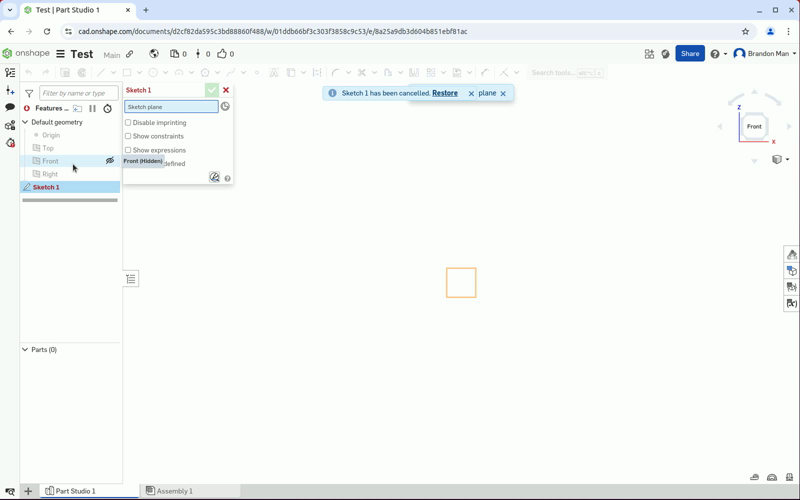
click(73, 163)
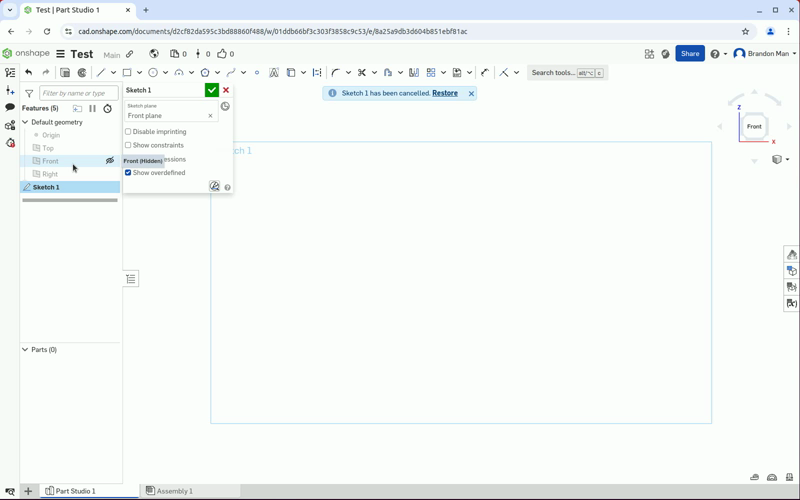
mouse_move(73, 352)
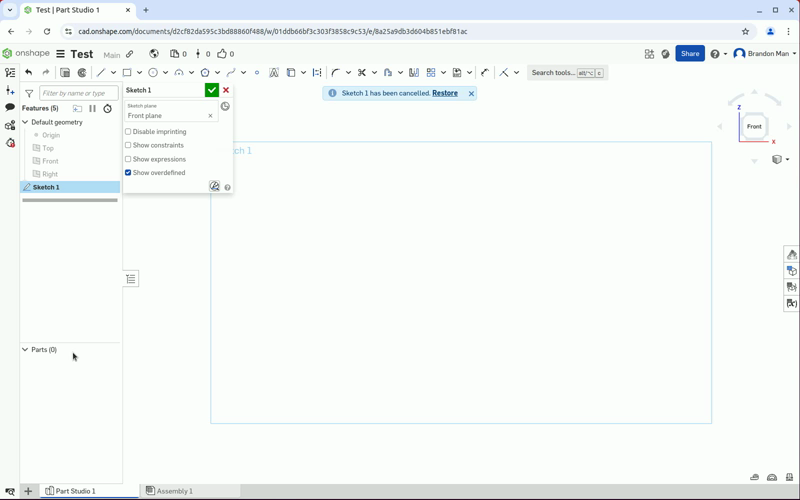
key(y)
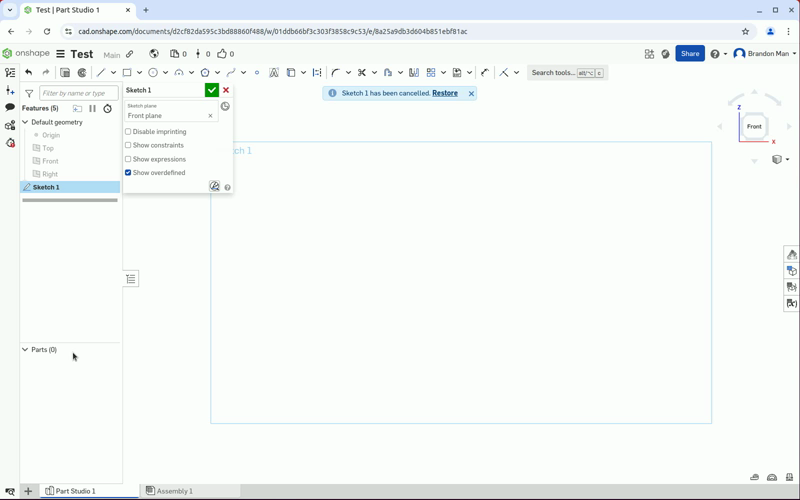
key(l)
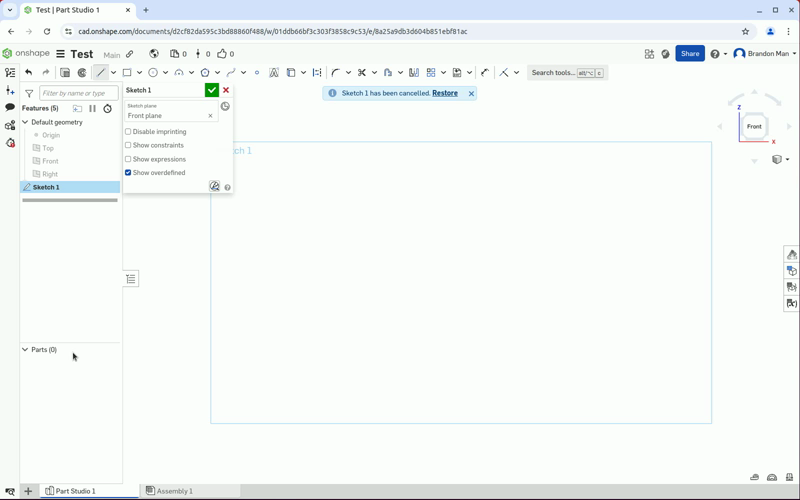
key_down(shift)
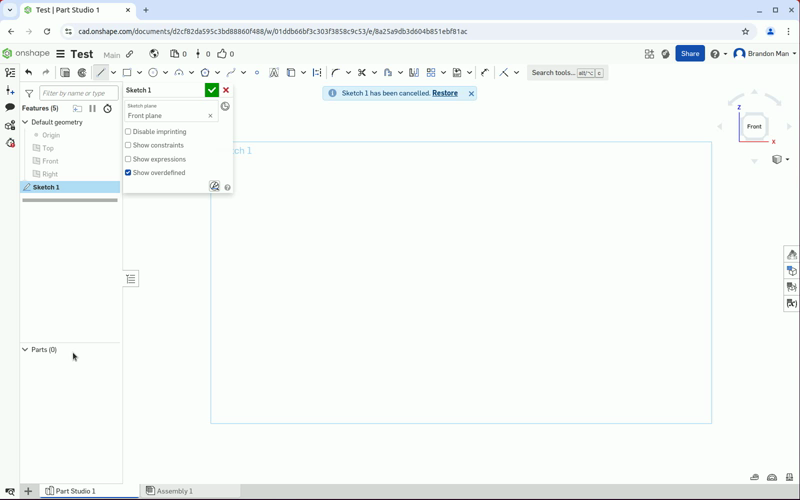
mouse_move(460, 282)
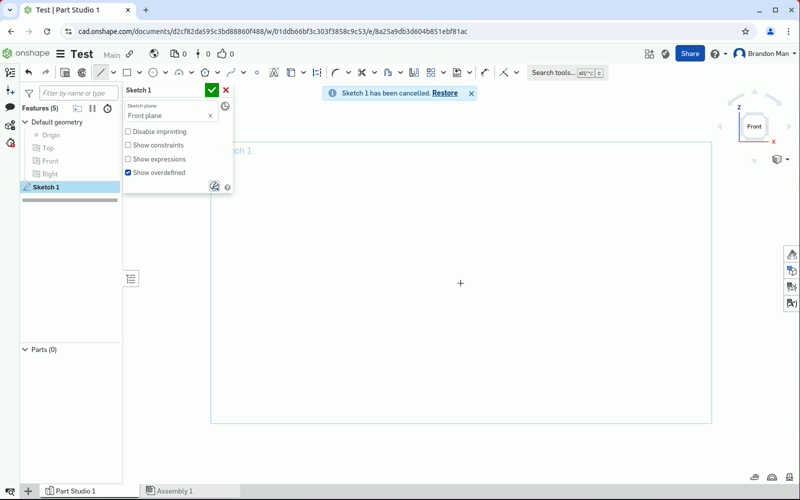
click(460, 282)
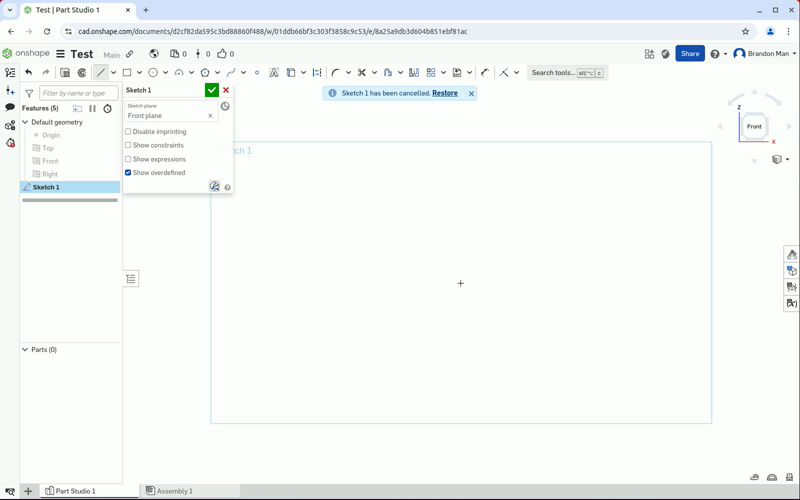
key_up(shift)
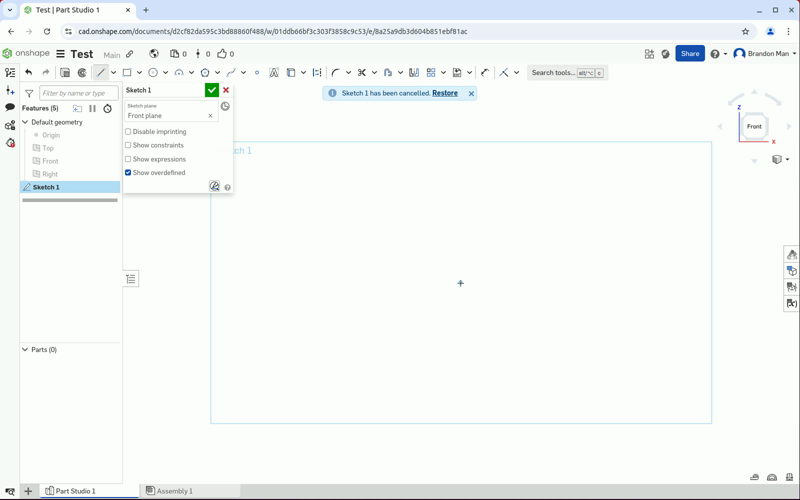
key_down(shift)
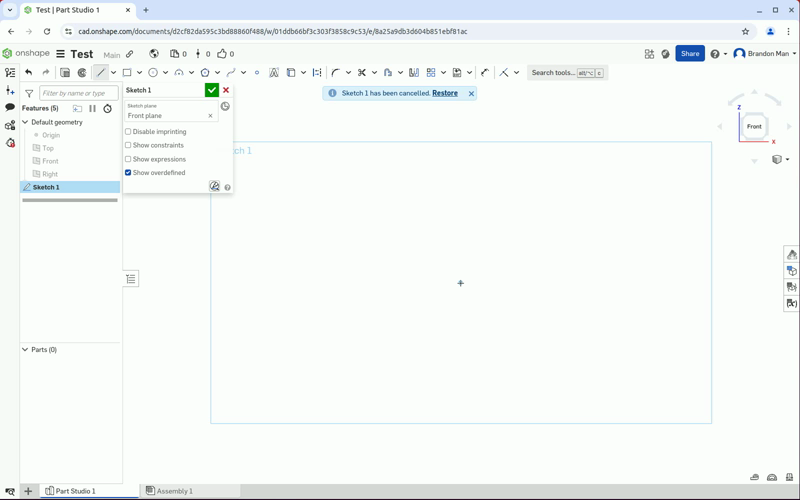
mouse_move(573, 282)
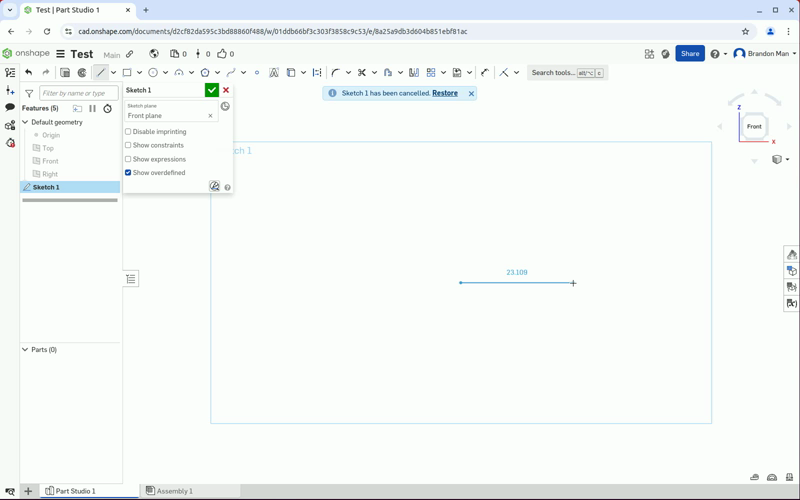
click(573, 282)
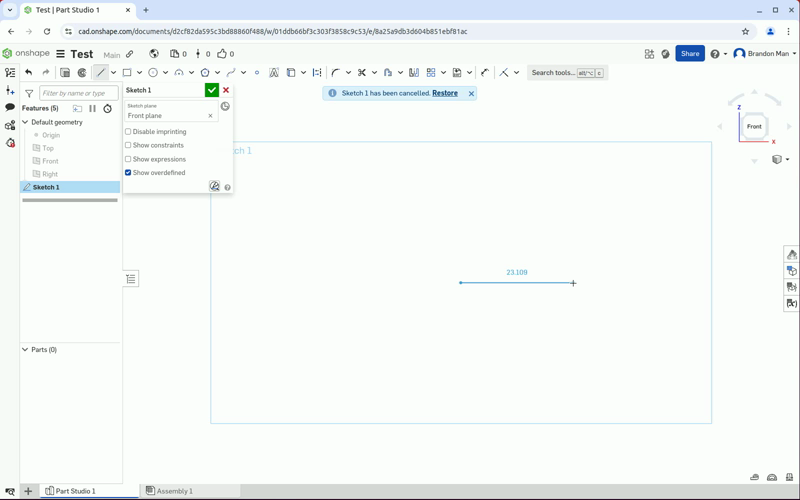
key_up(shift)
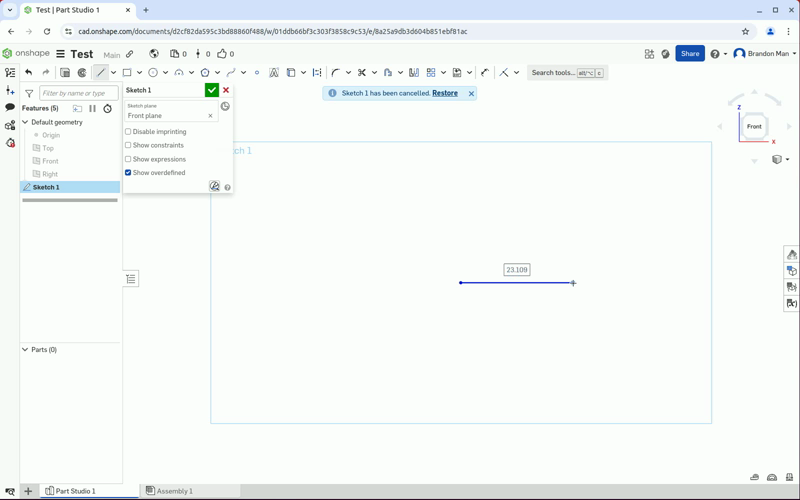
key_down(shift)
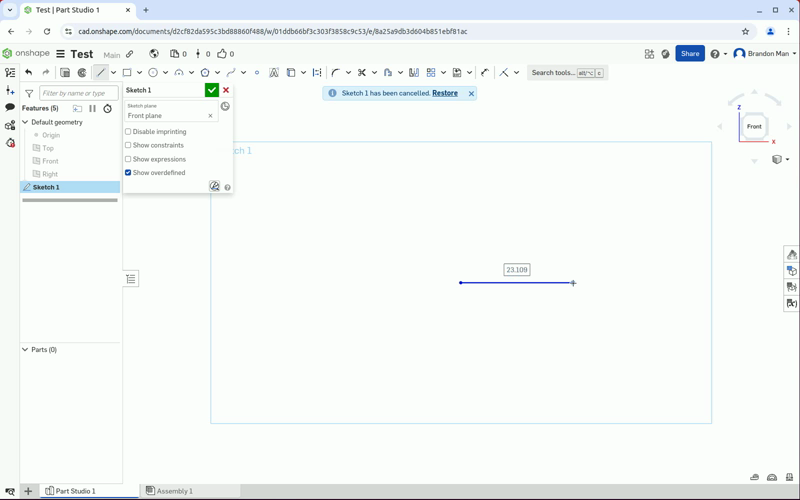
mouse_move(573, 170)
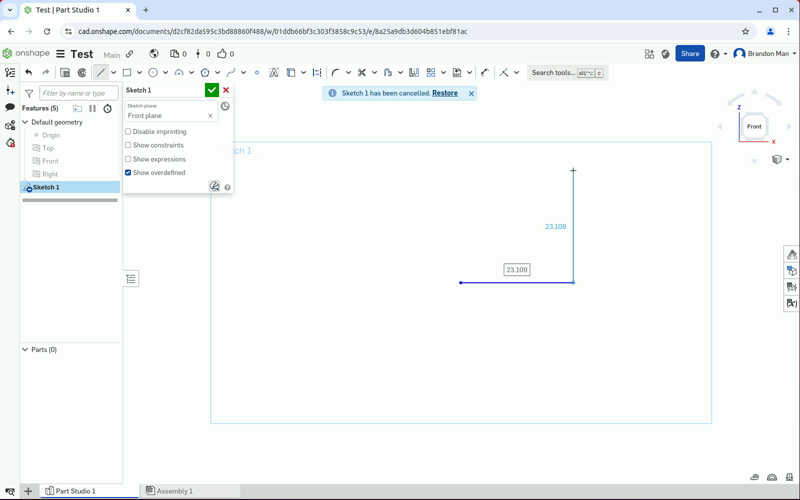
click(573, 170)
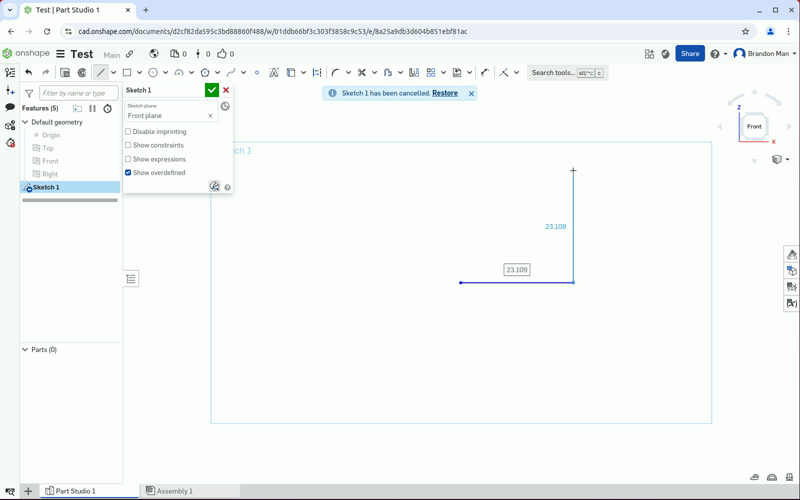
key_up(shift)
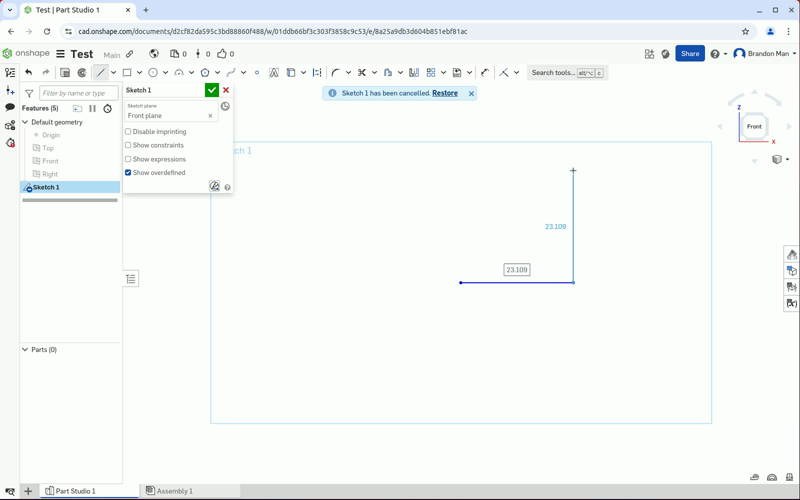
key_down(shift)
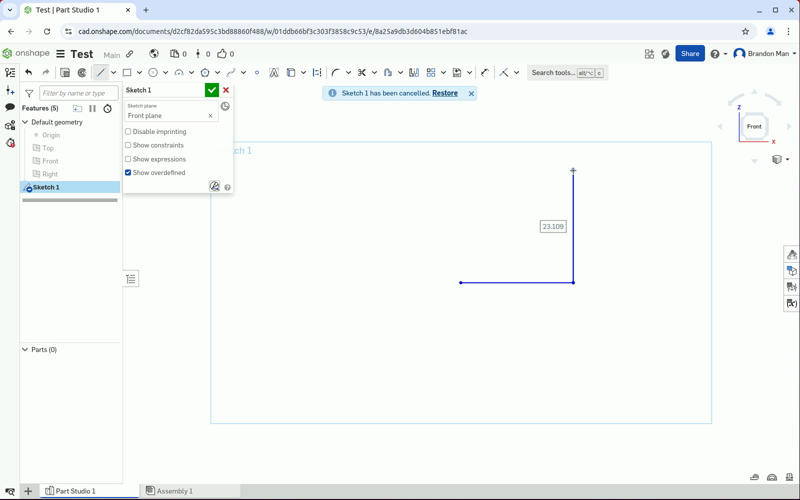
mouse_move(460, 170)
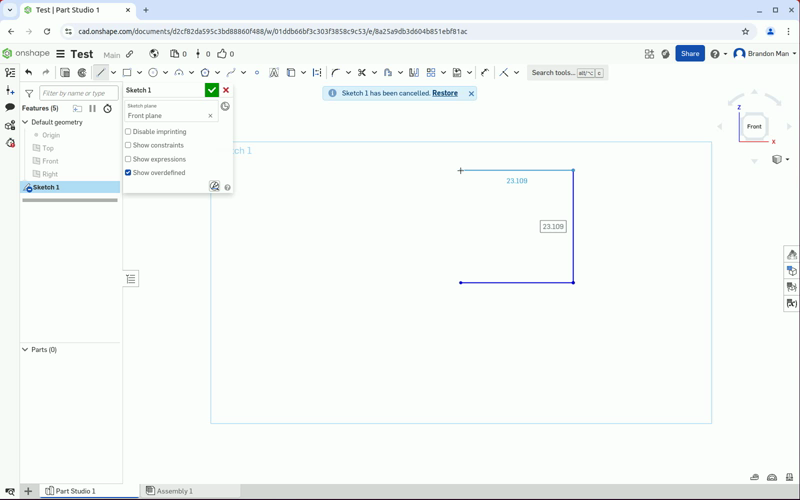
click(460, 170)
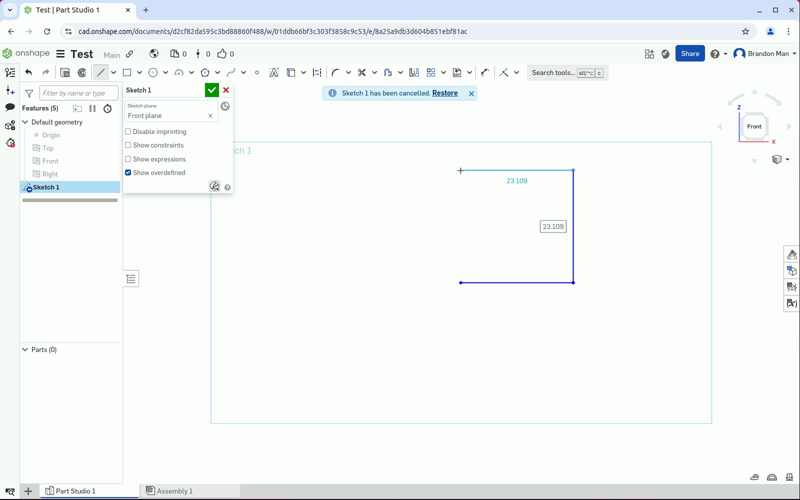
key_up(shift)
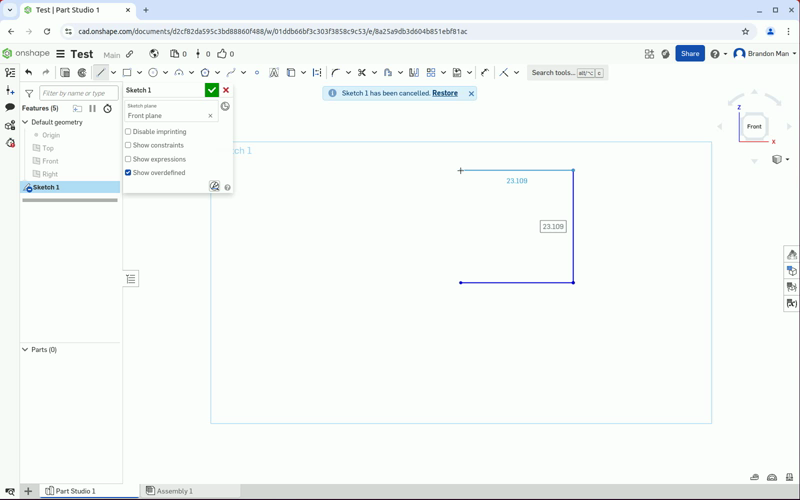
key_down(shift)
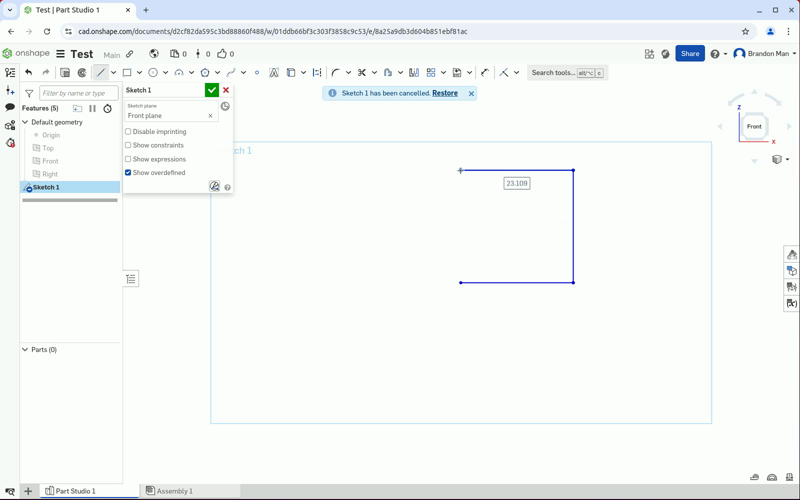
mouse_move(460, 282)
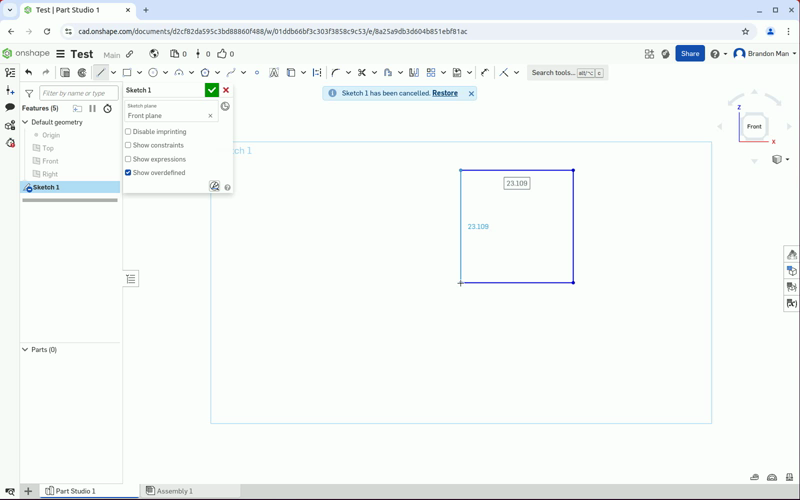
key_up(shift)
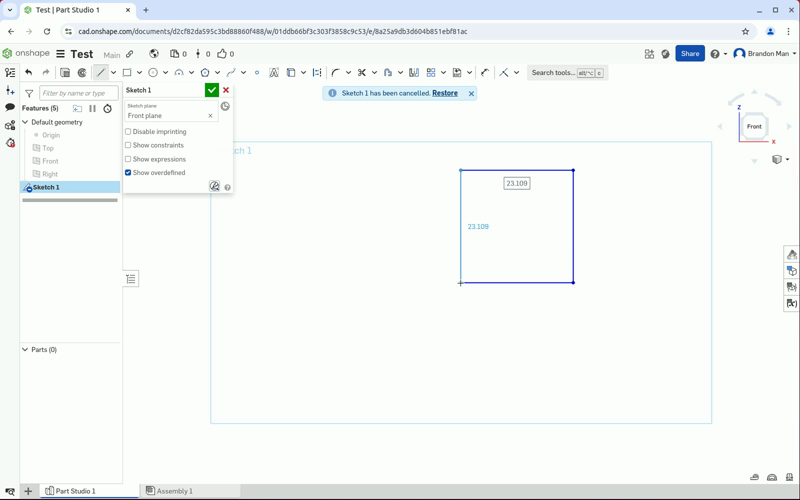
click(460, 282)
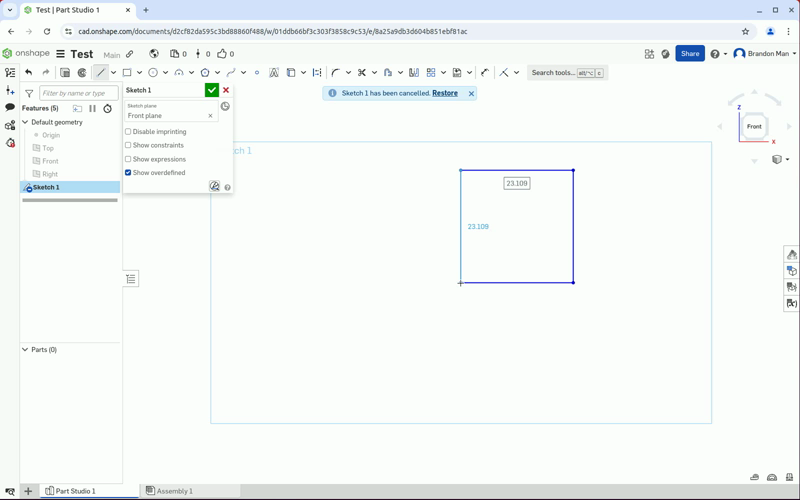
key(esc)
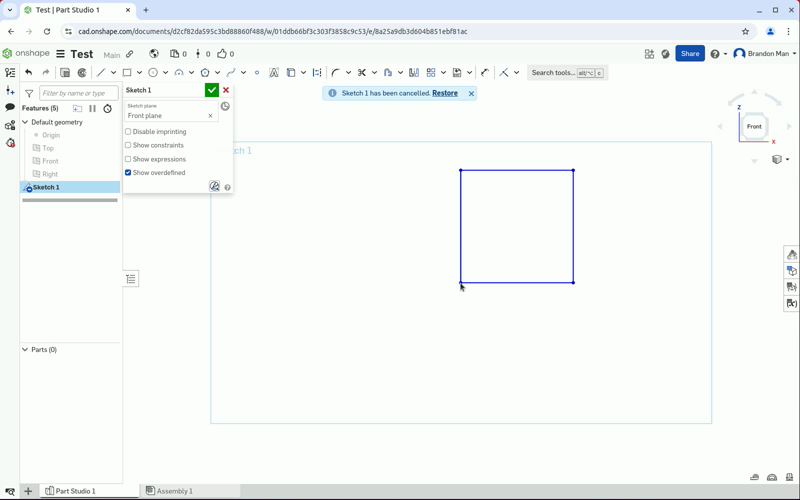
mouse_move(471, 262)
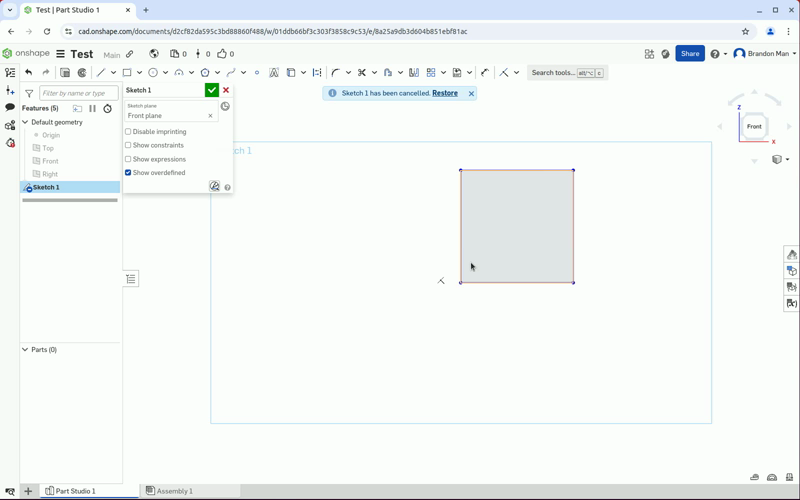
click(471, 262)
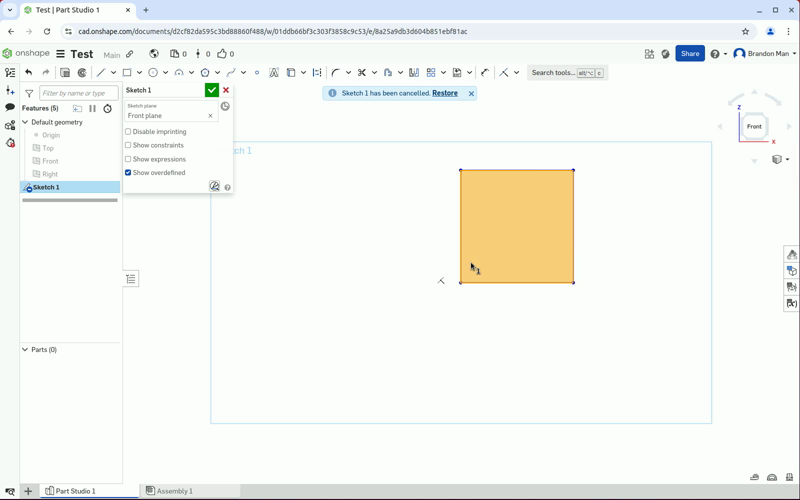
mouse_move(73, 352)
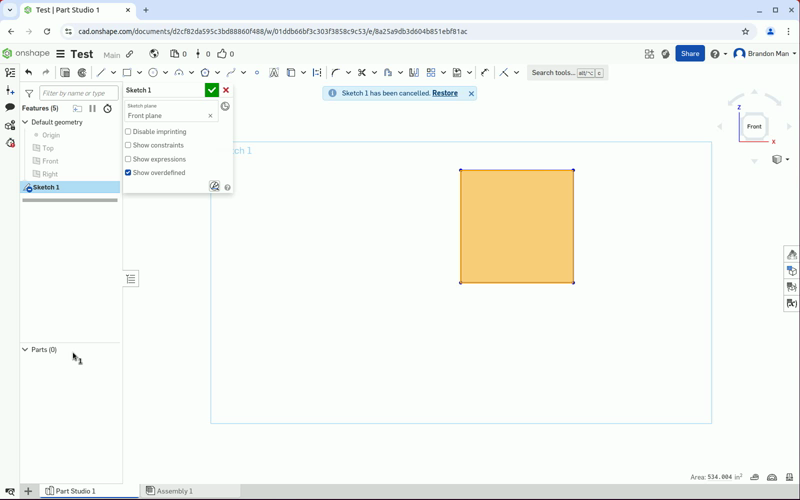
key(shift+y)
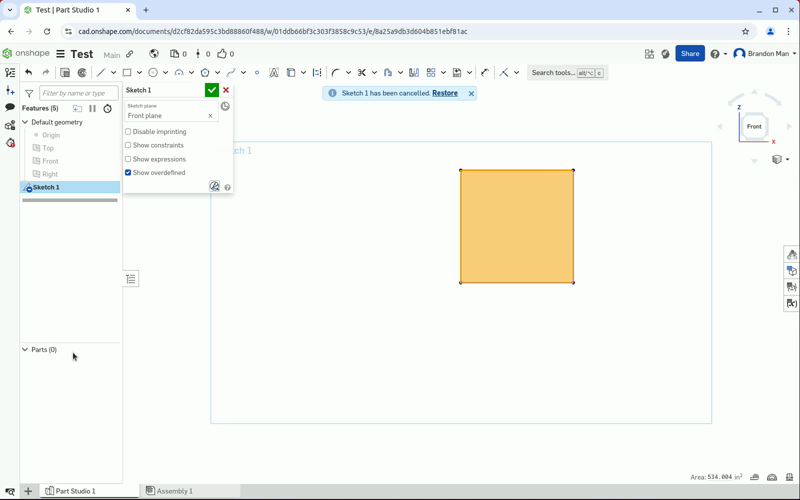
key(shift+e)
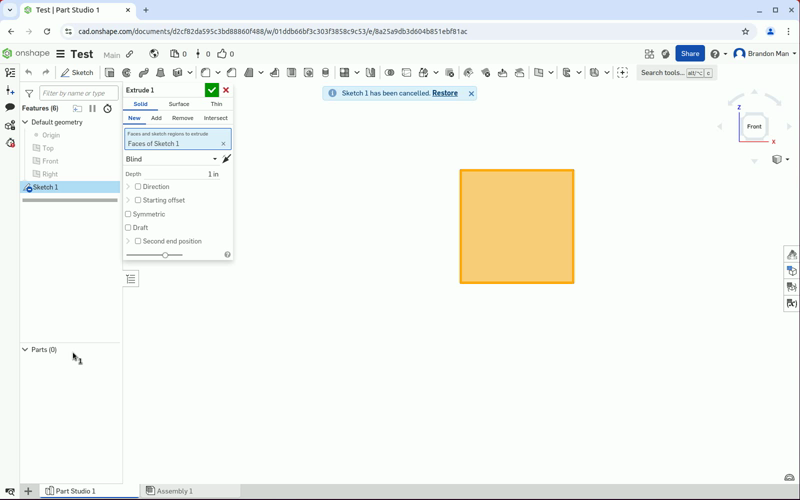
mouse_move(143, 106)
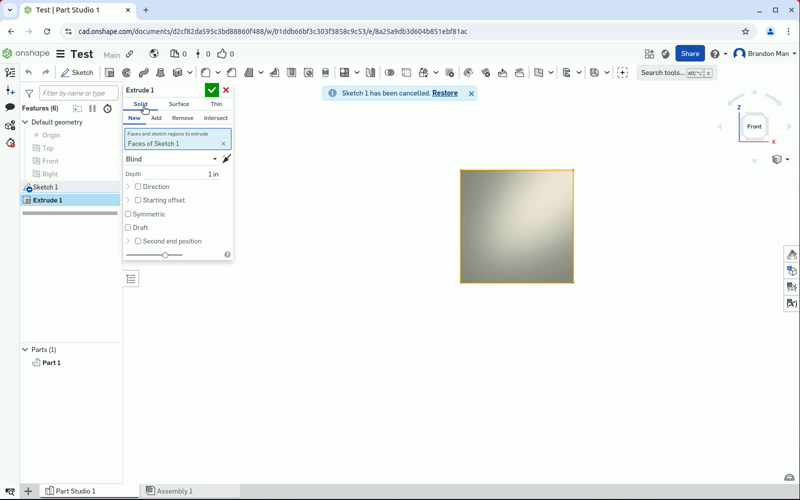
click(143, 106)
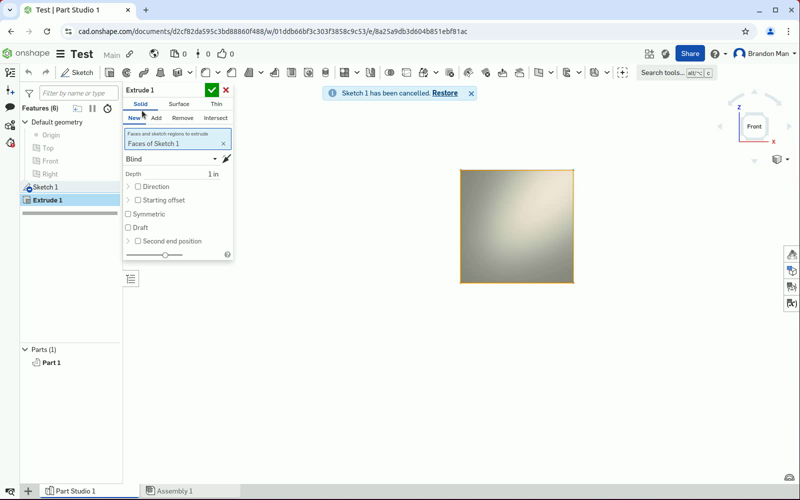
mouse_move(137, 120)
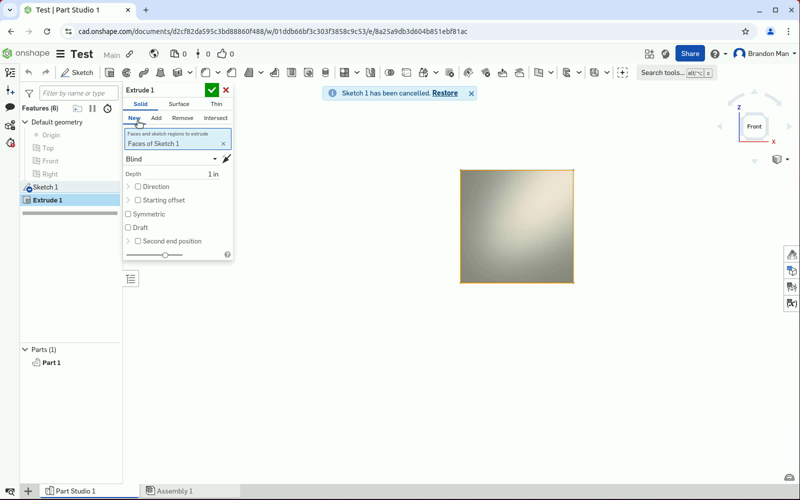
click(137, 120)
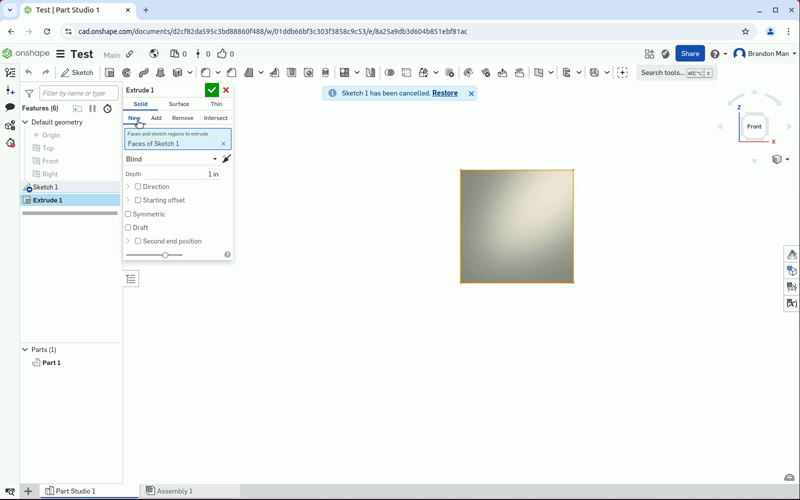
key(tab, 4)
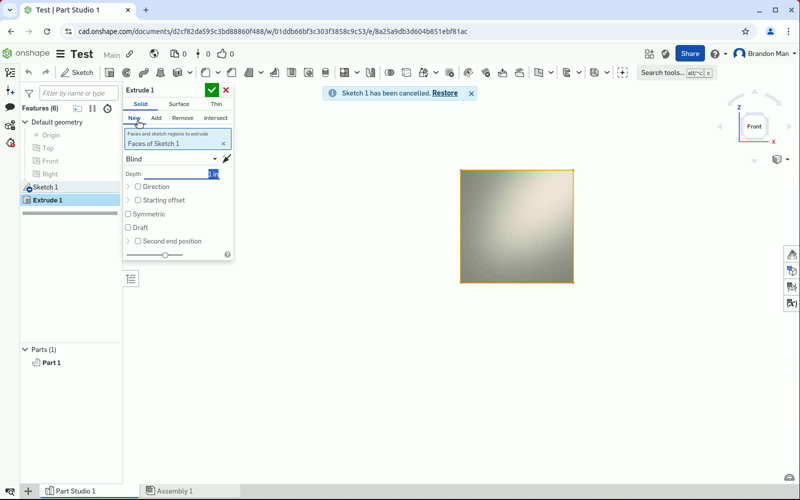
text(23.108)
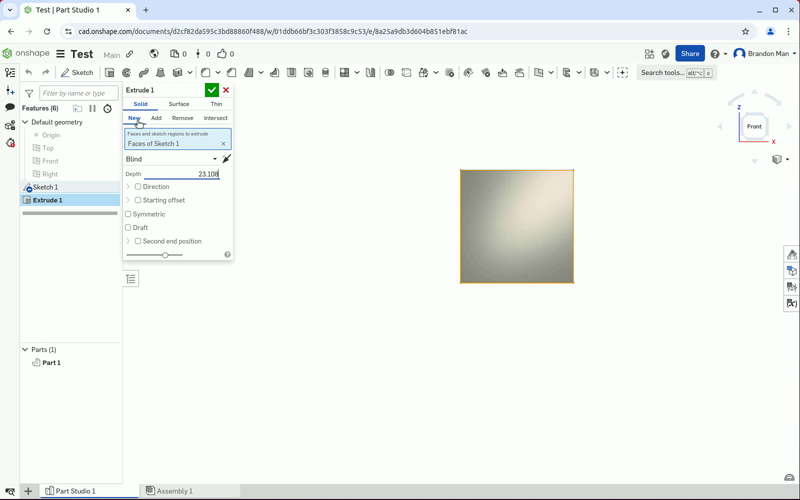
key(enter)
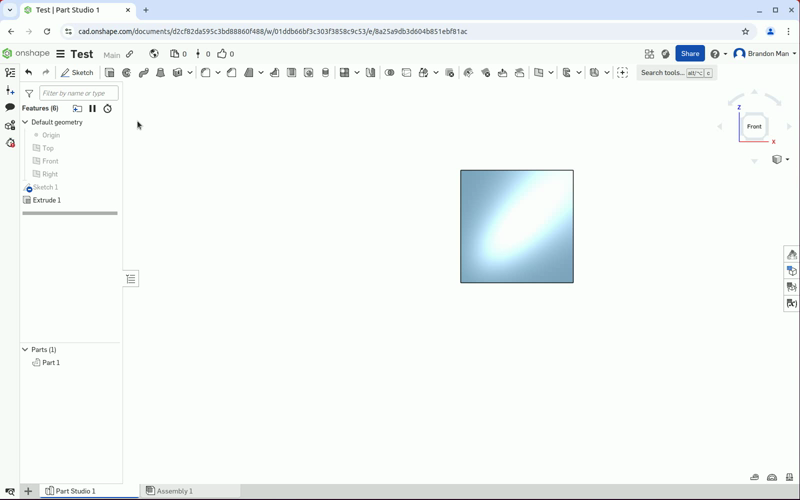
key(shift+h)
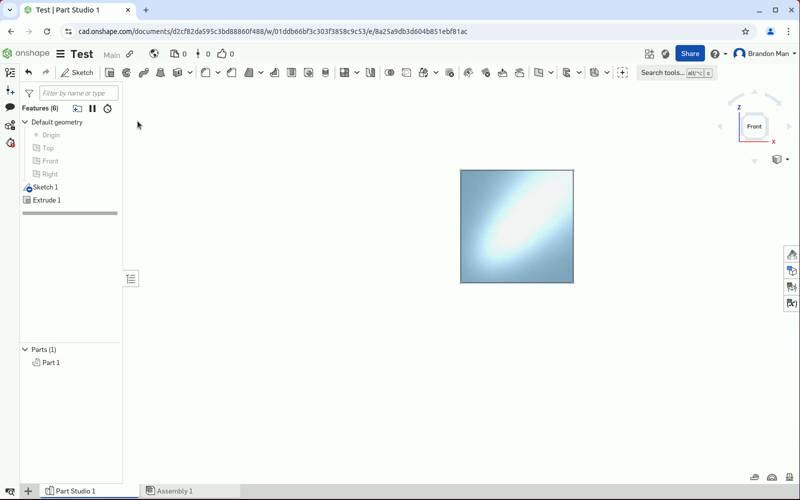
key(shift+h)
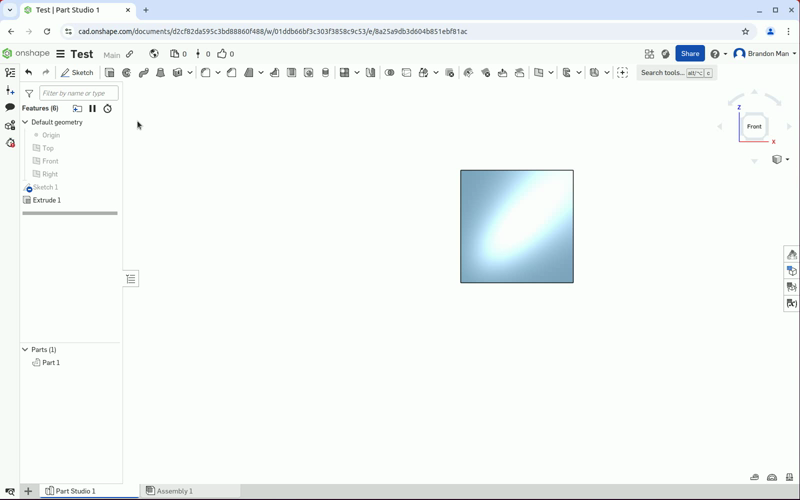
mouse_move(73, 189)
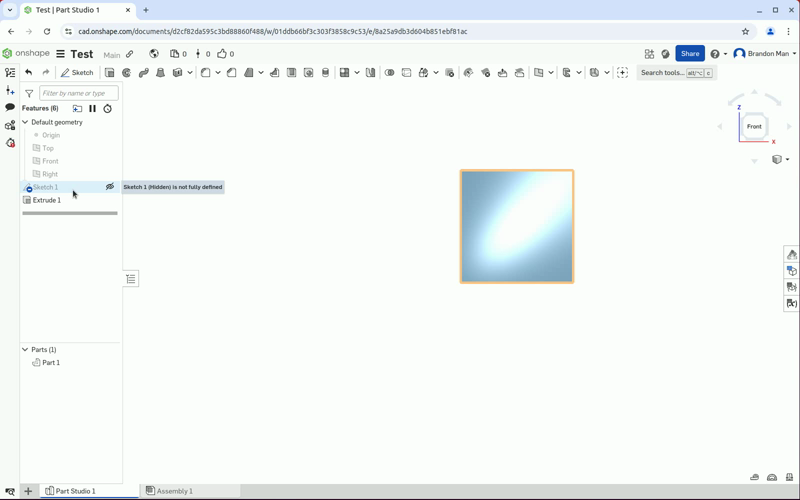
click(73, 189)
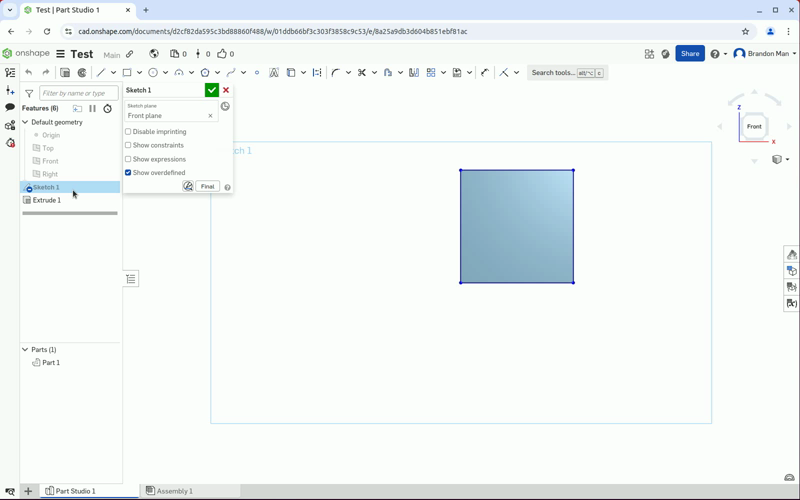
mouse_move(229, 92)
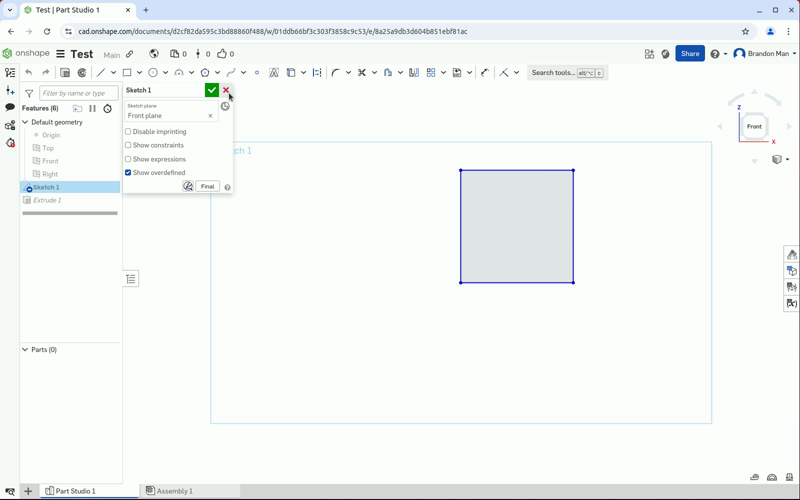
click(229, 92)
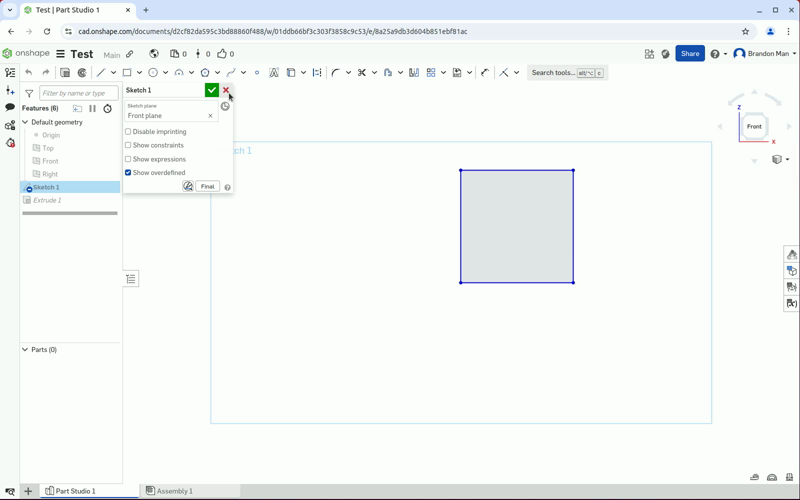
key(shift+s)
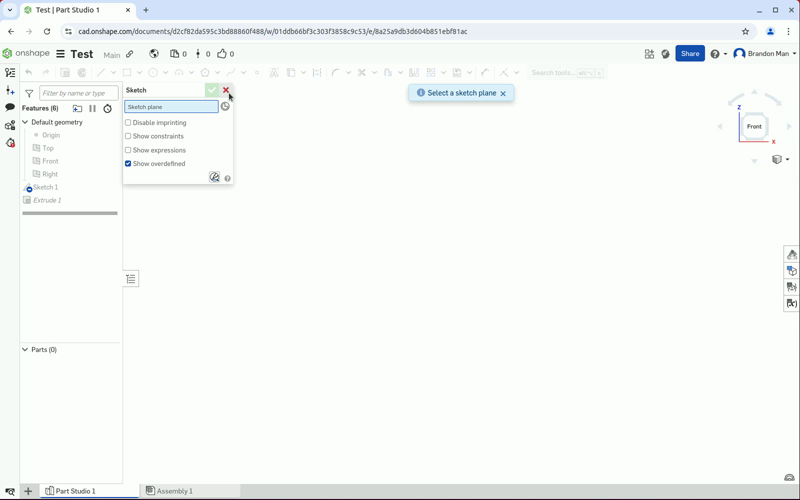
mouse_move(73, 163)
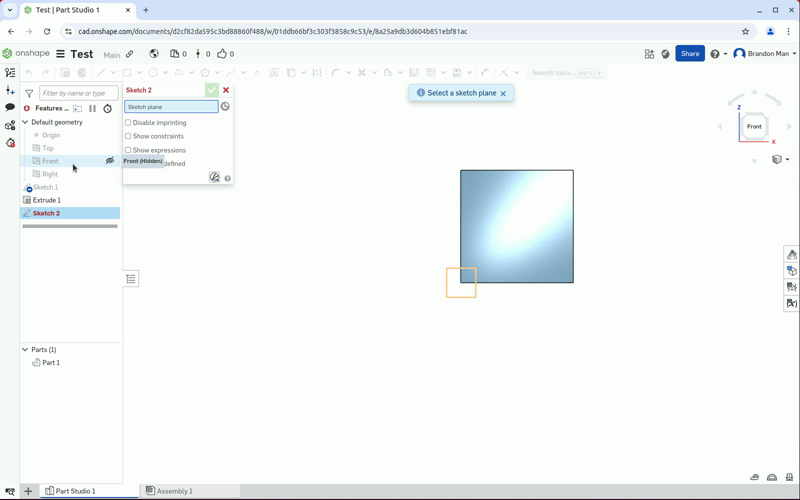
click(73, 163)
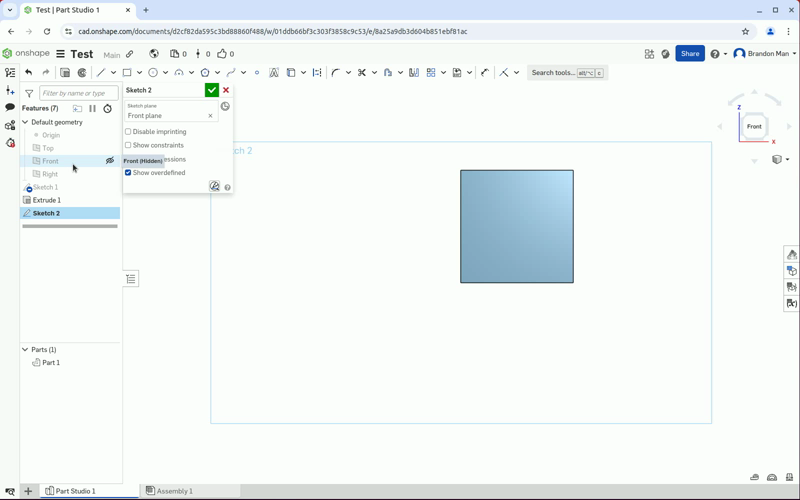
mouse_move(73, 352)
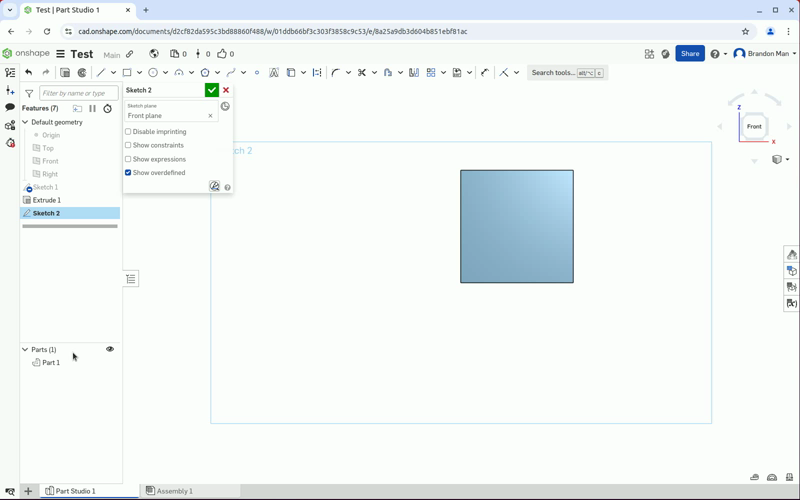
key(y)
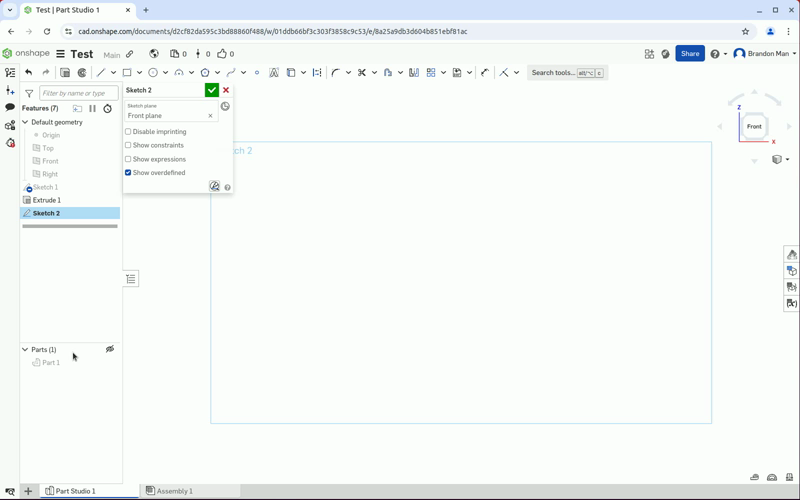
key(l)
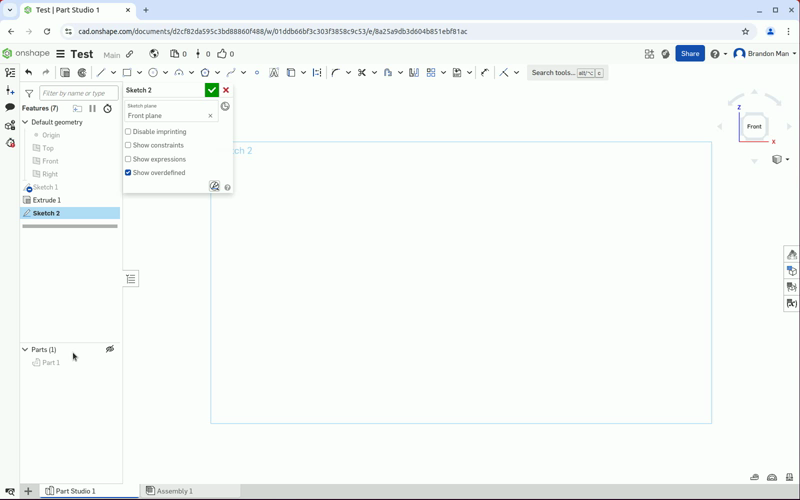
key_down(shift)
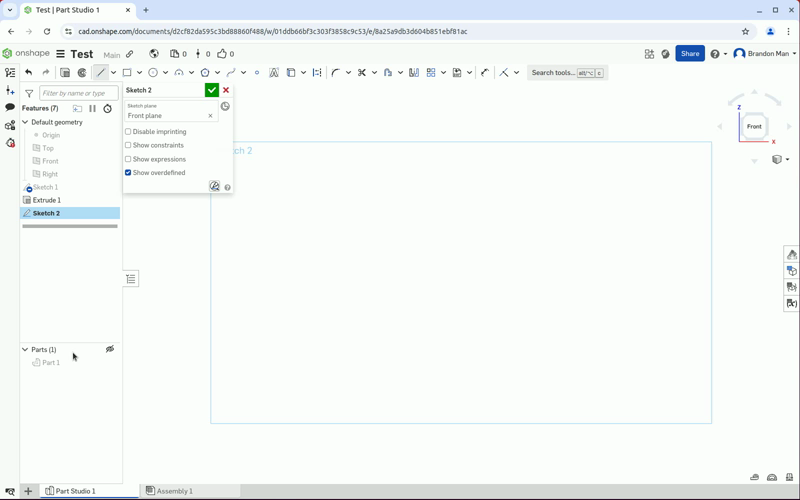
mouse_move(460, 282)
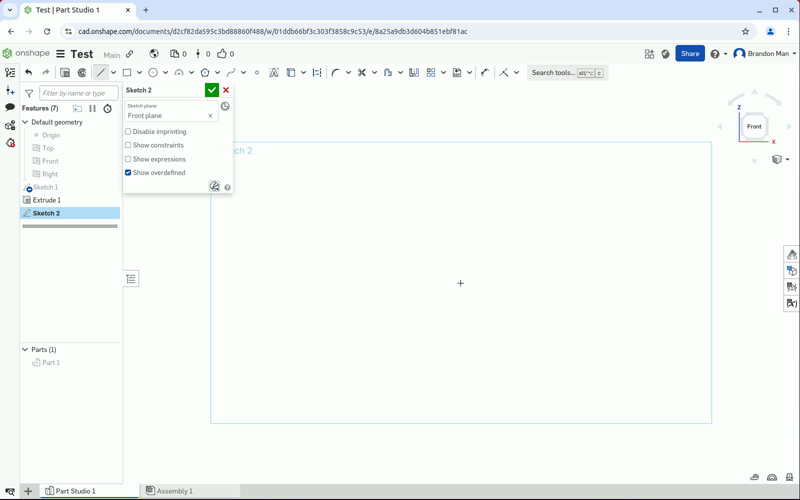
click(460, 282)
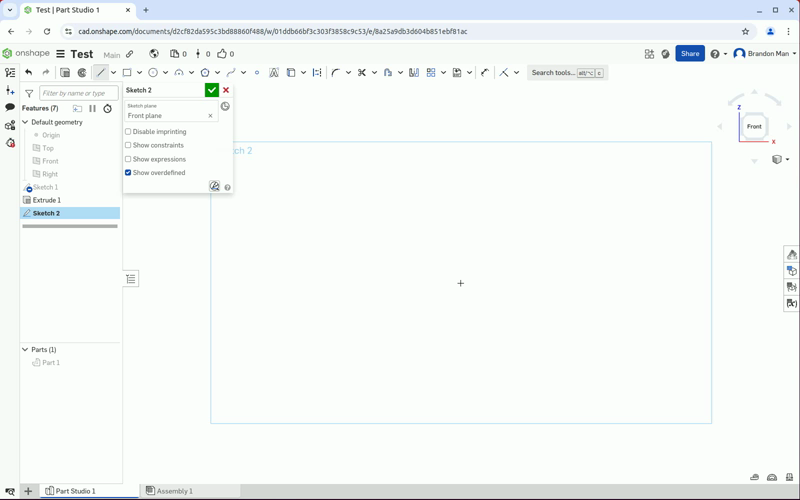
key_up(shift)
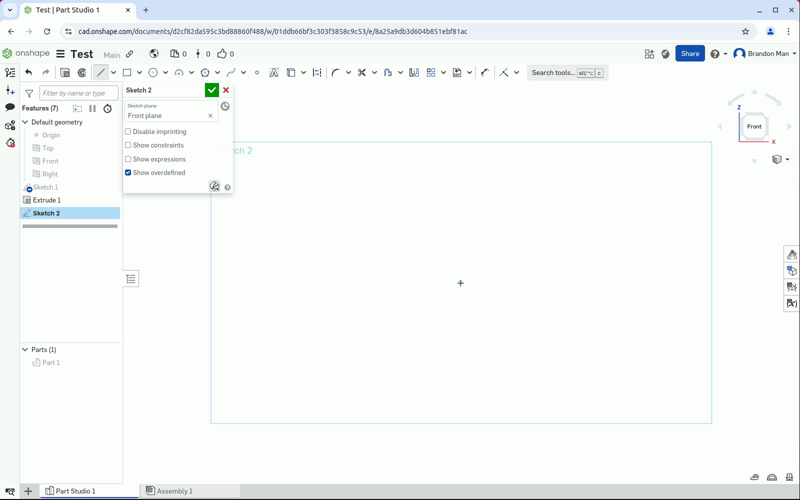
key_down(shift)
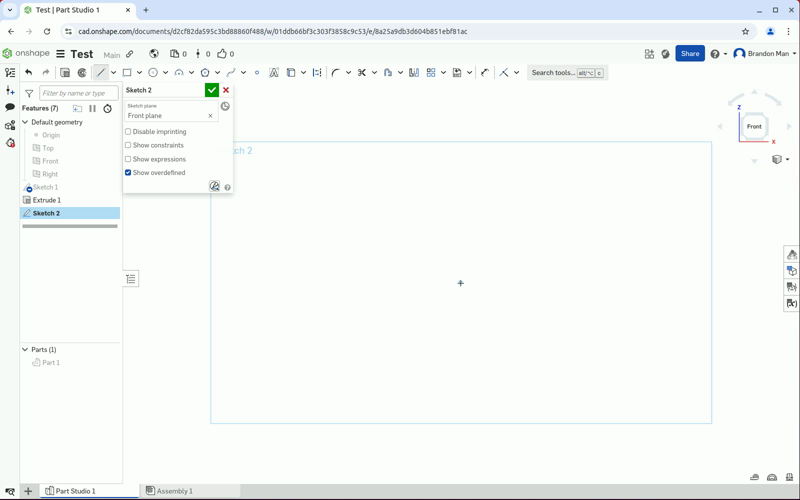
mouse_move(573, 282)
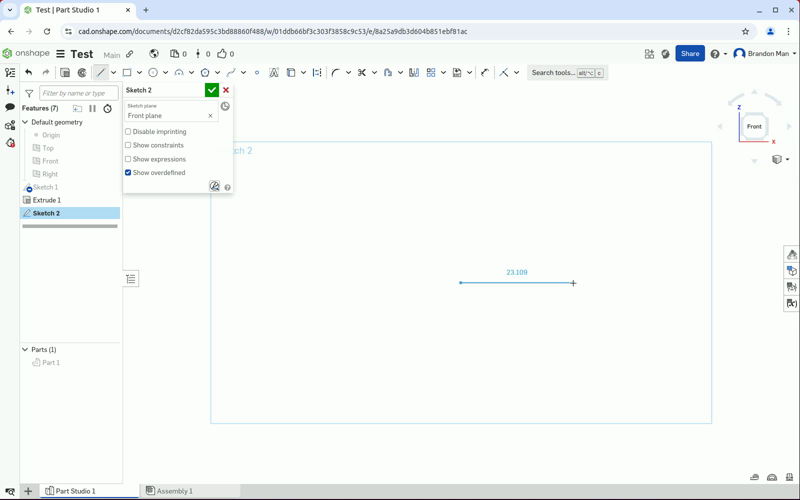
click(573, 282)
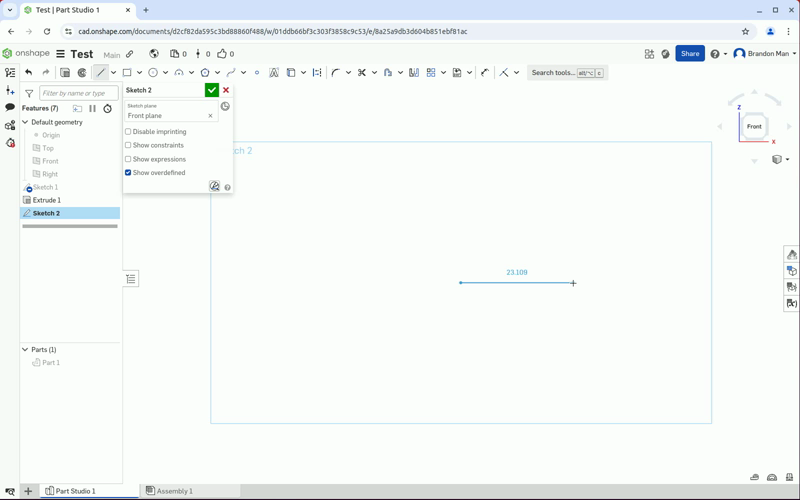
key_up(shift)
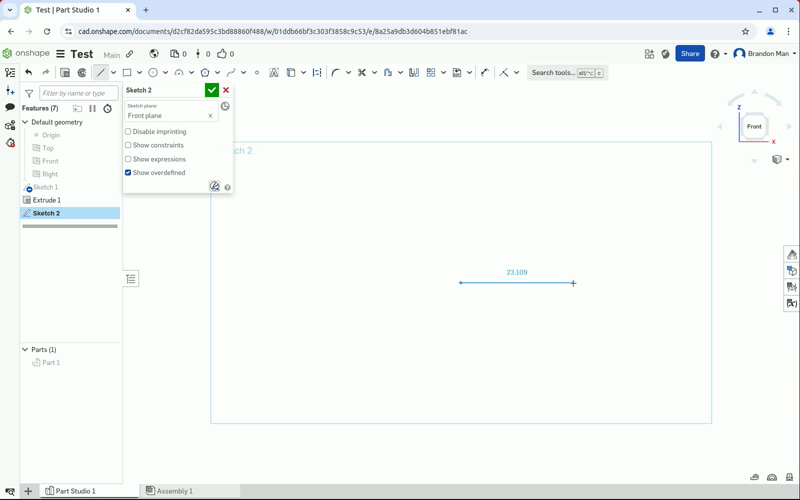
key_down(shift)
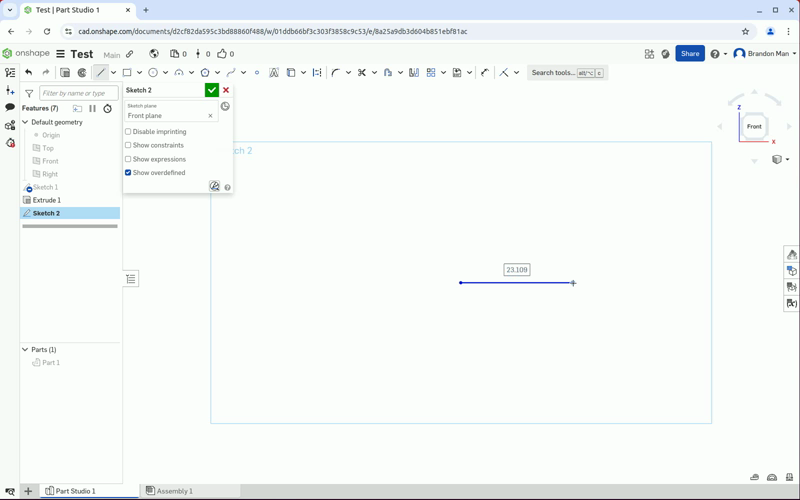
mouse_move(573, 170)
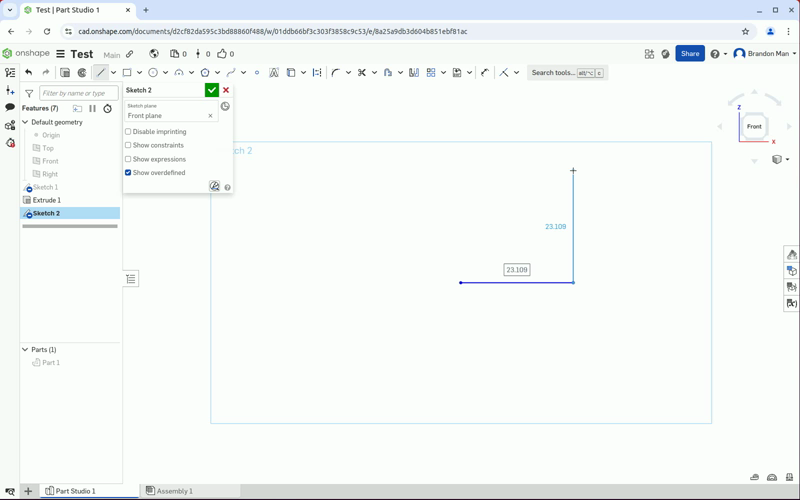
click(573, 170)
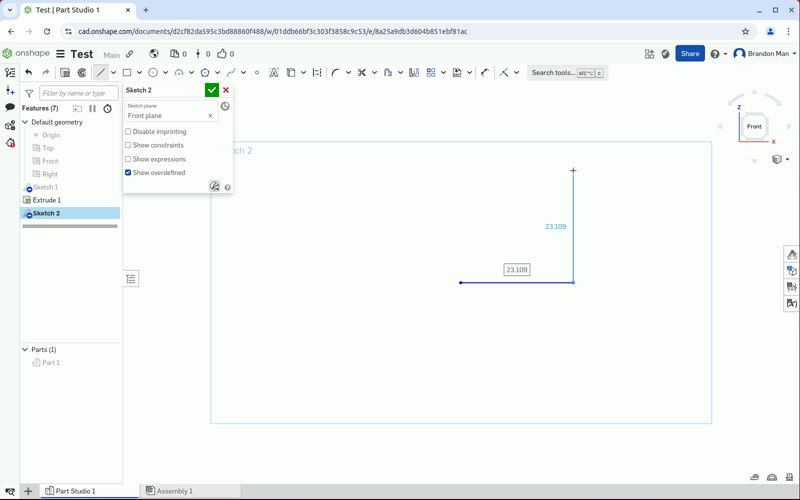
key_up(shift)
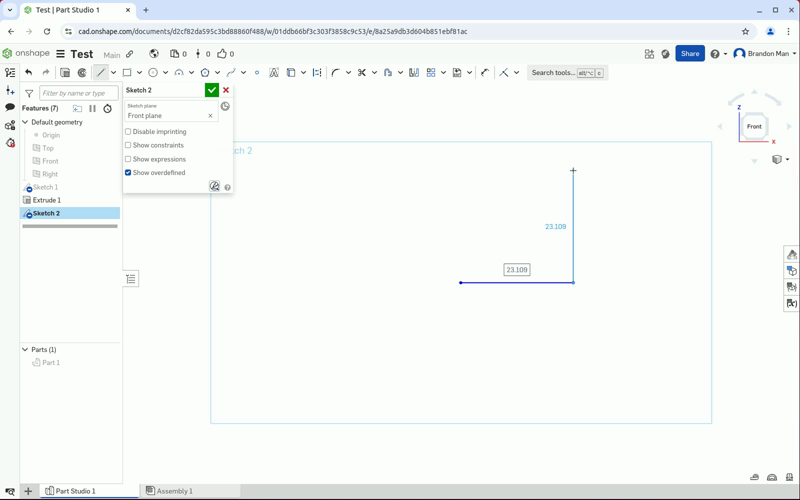
key_down(shift)
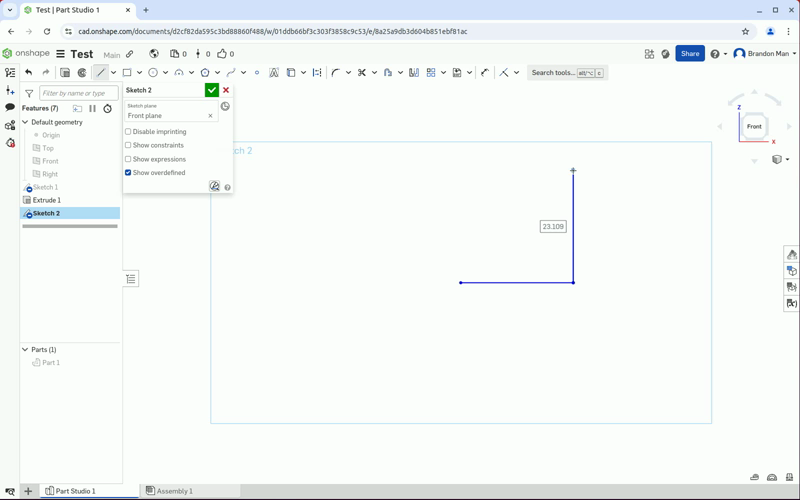
mouse_move(460, 170)
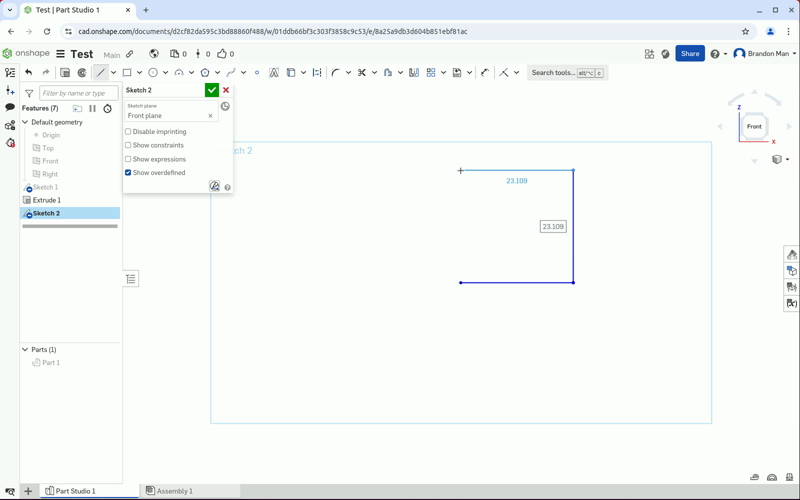
click(460, 170)
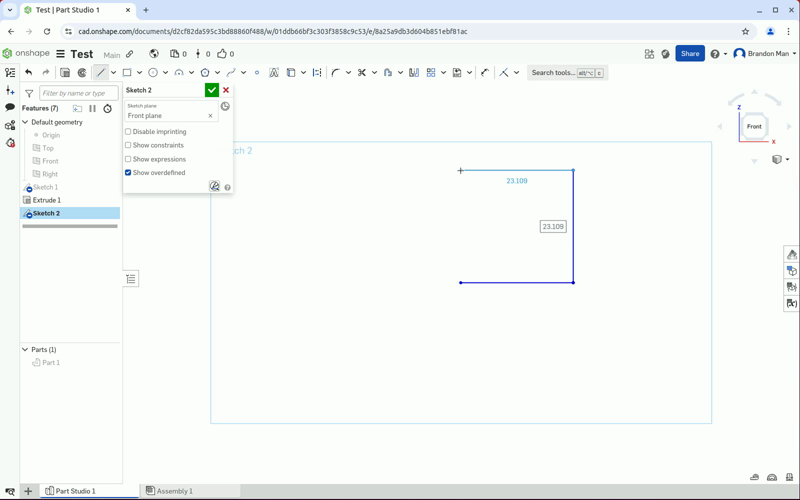
key_up(shift)
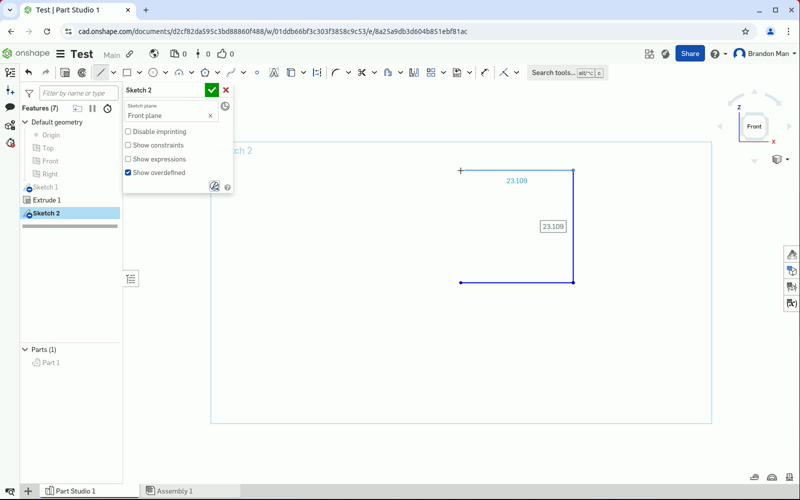
key_down(shift)
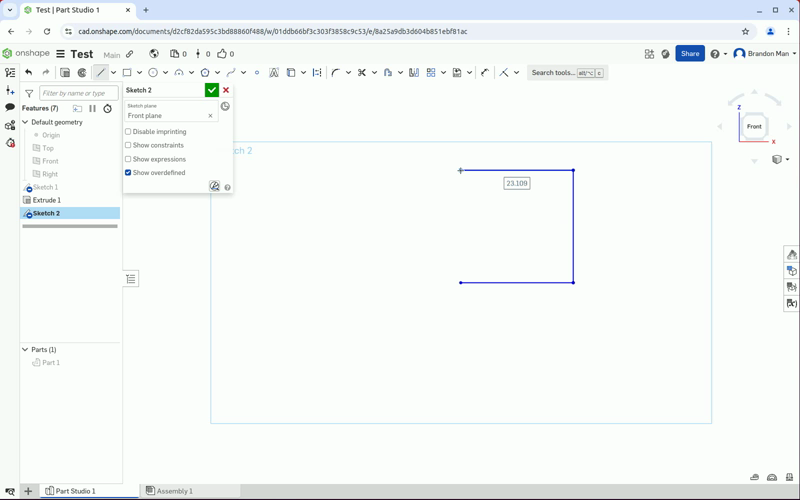
mouse_move(460, 282)
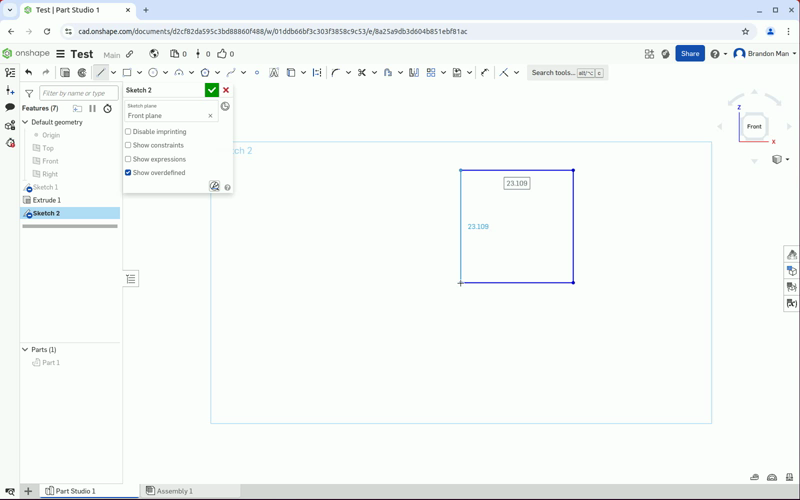
key_up(shift)
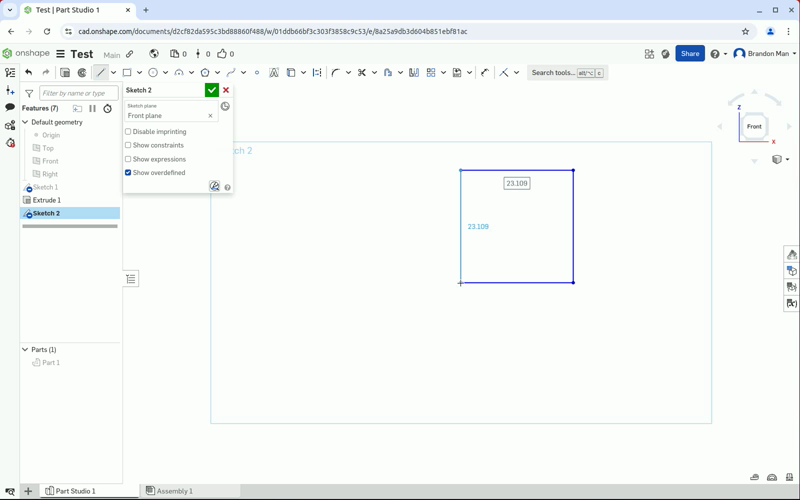
click(460, 282)
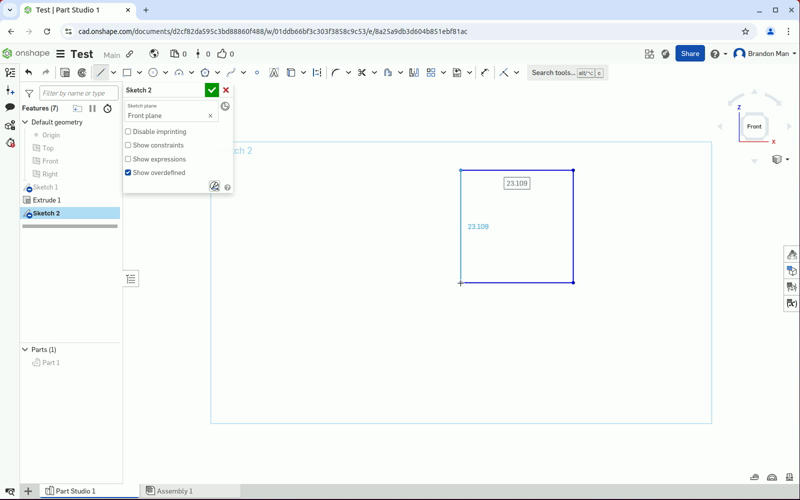
key(esc)
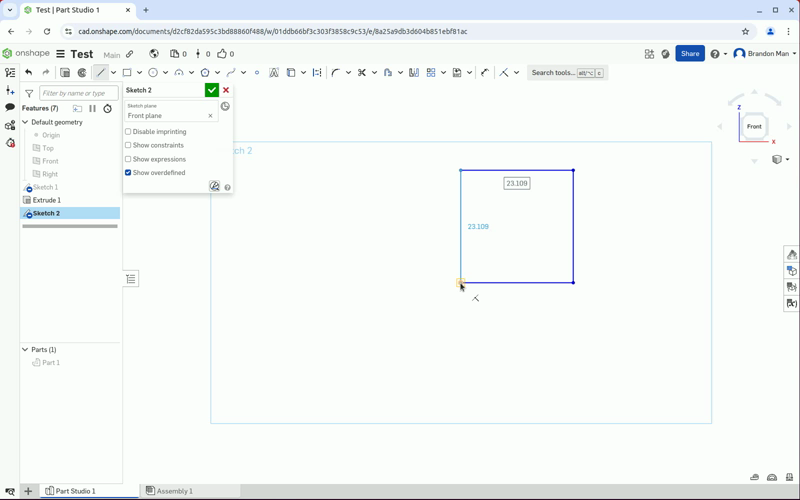
mouse_move(555, 238)
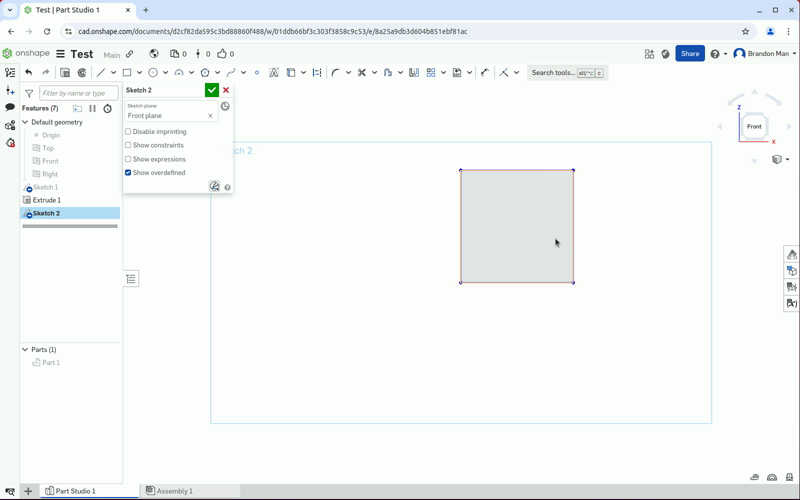
click(555, 238)
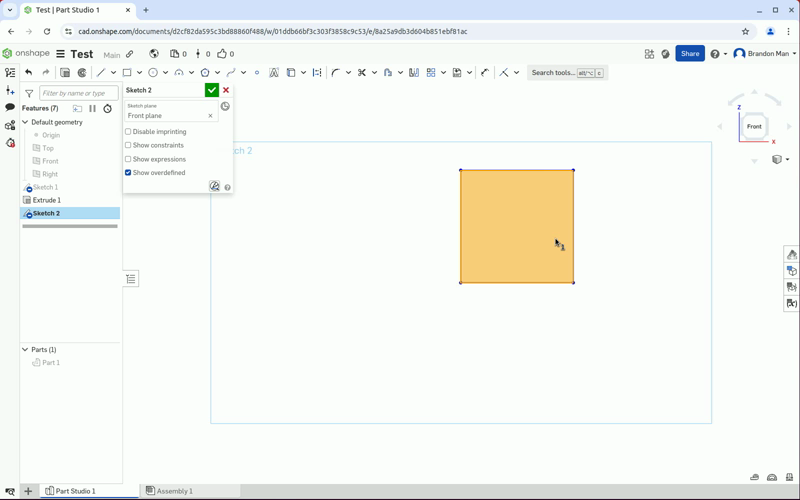
mouse_move(73, 352)
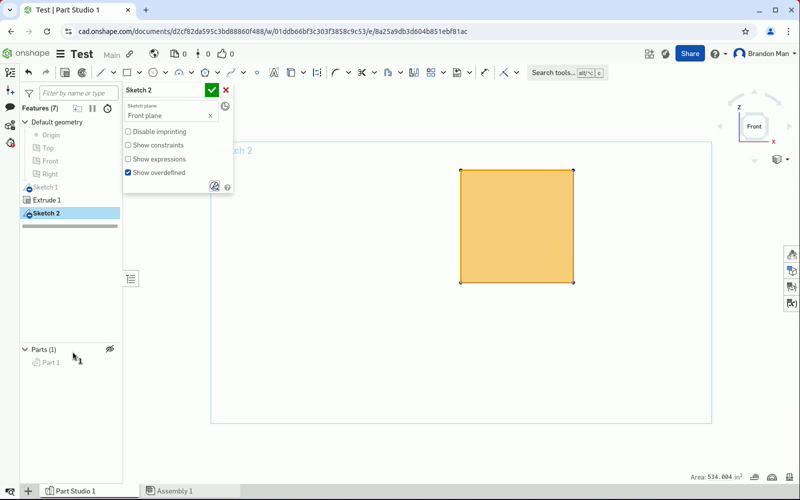
key(shift+y)
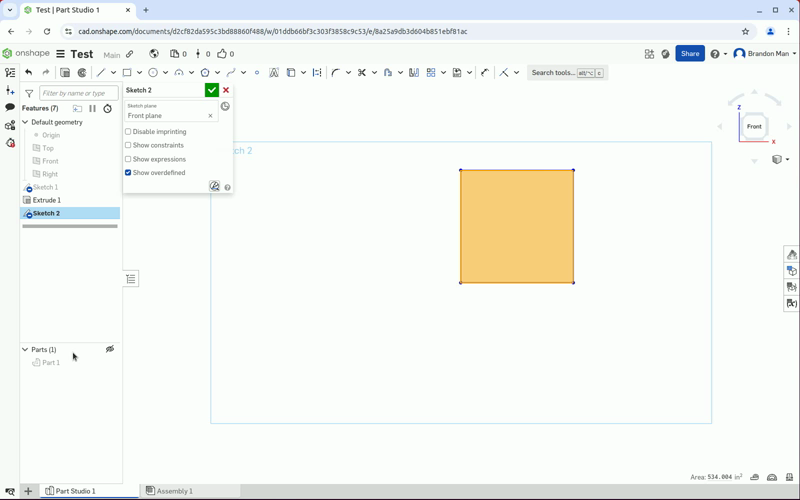
key(shift+e)
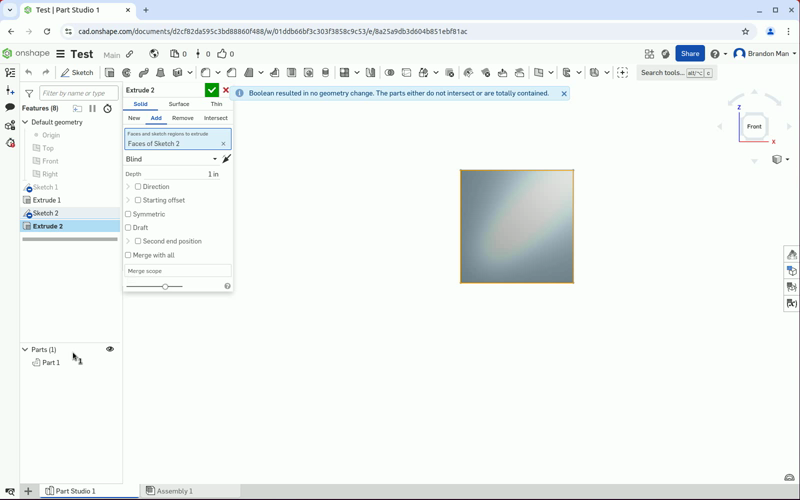
mouse_move(143, 106)
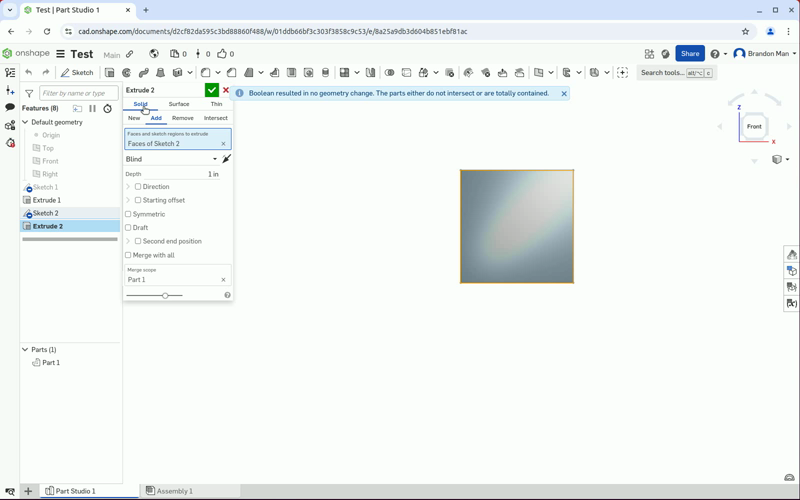
click(143, 106)
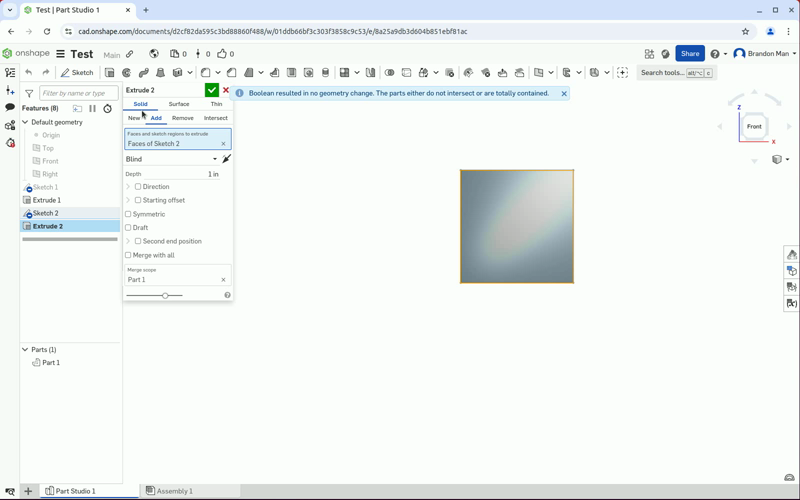
mouse_move(137, 120)
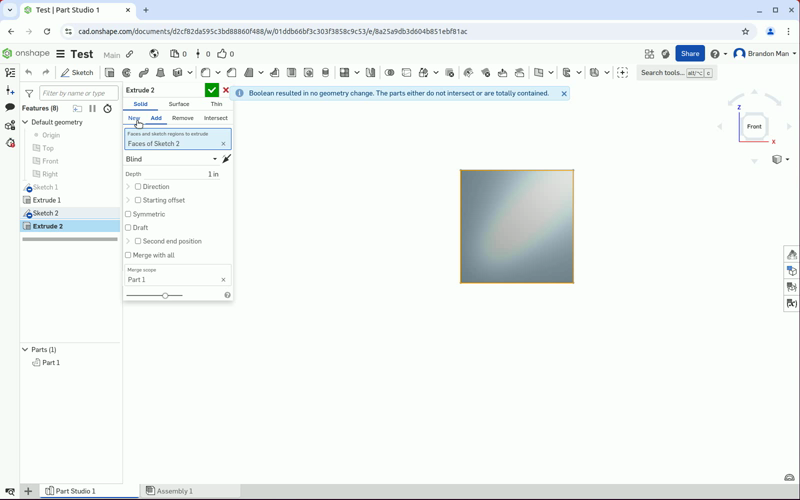
click(137, 120)
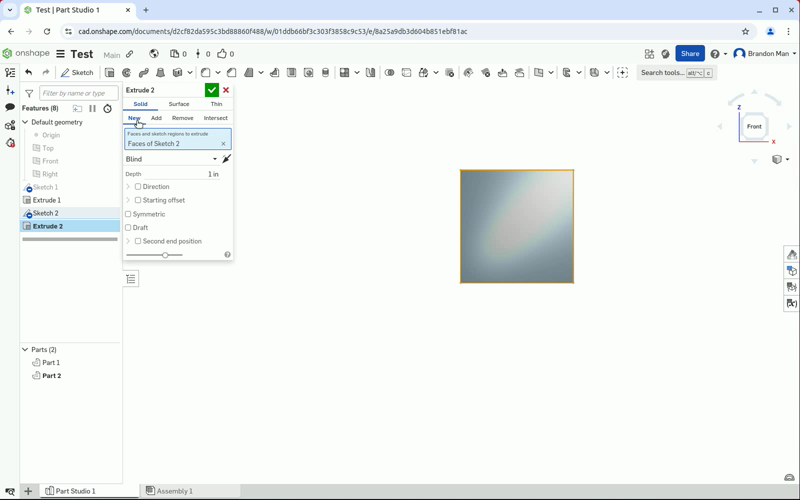
key(tab, 4)
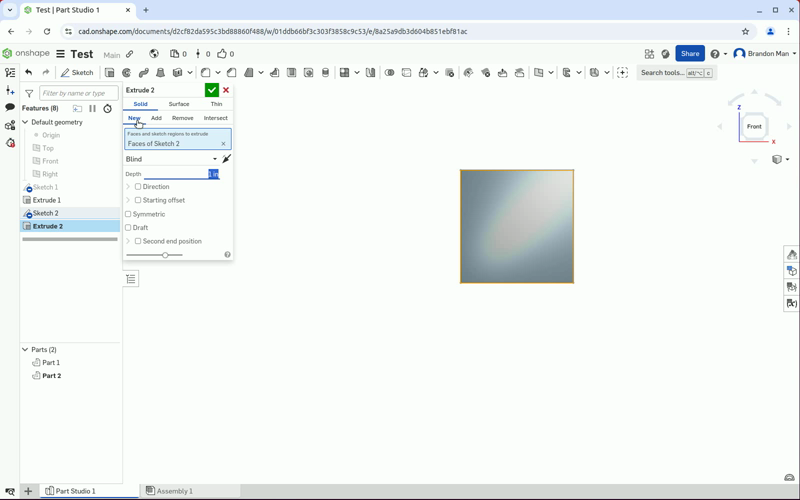
text(23.108)
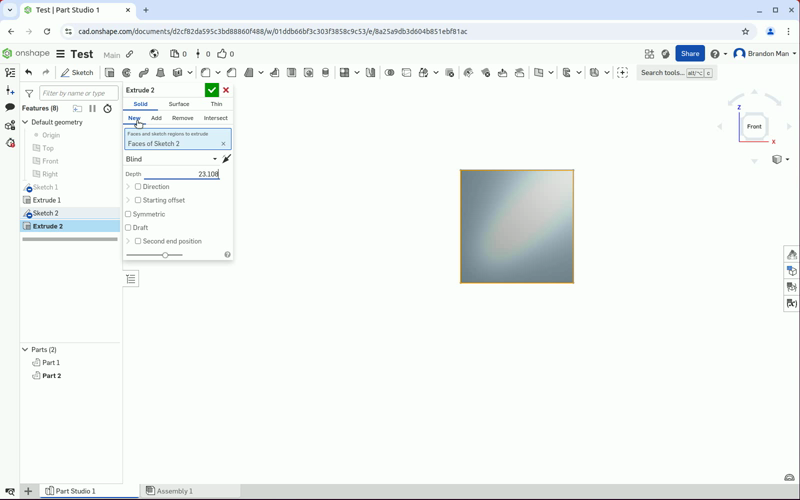
key(enter)
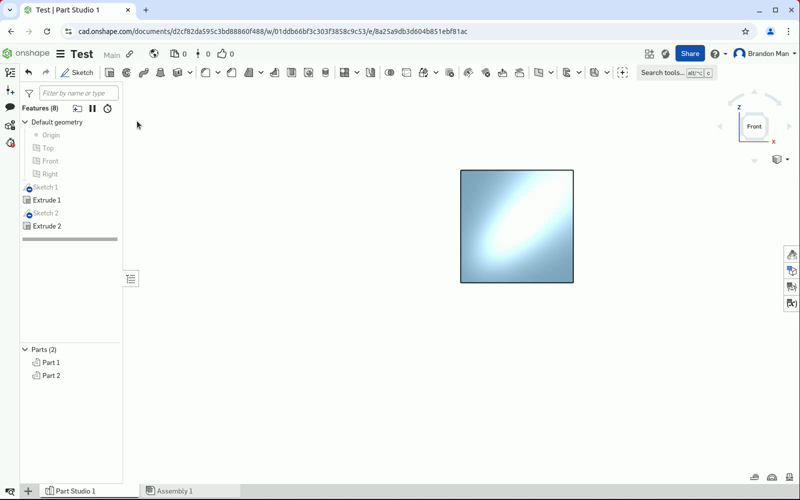
key(shift+h)
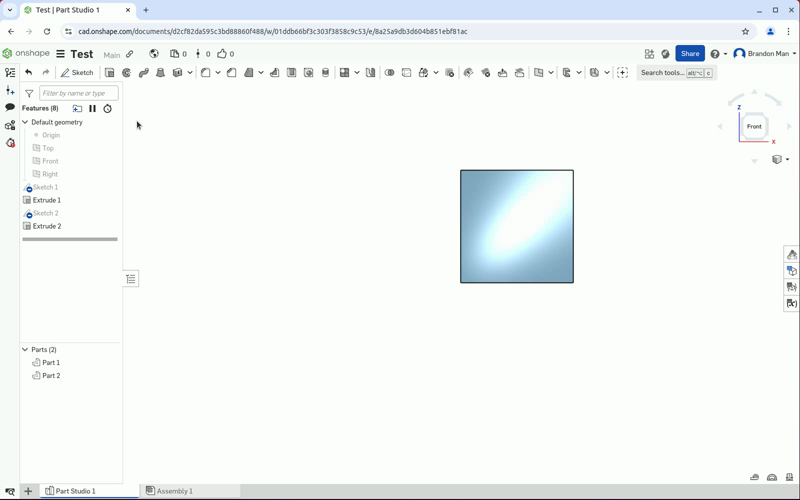
key(shift+h)
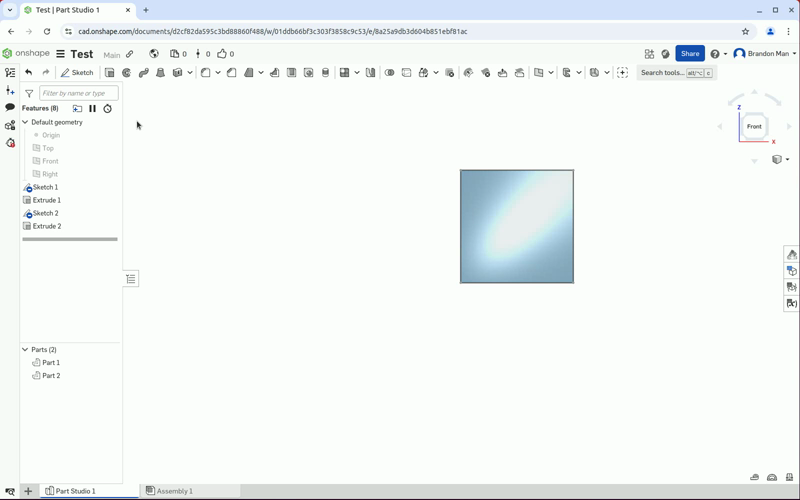
key(shift+7)
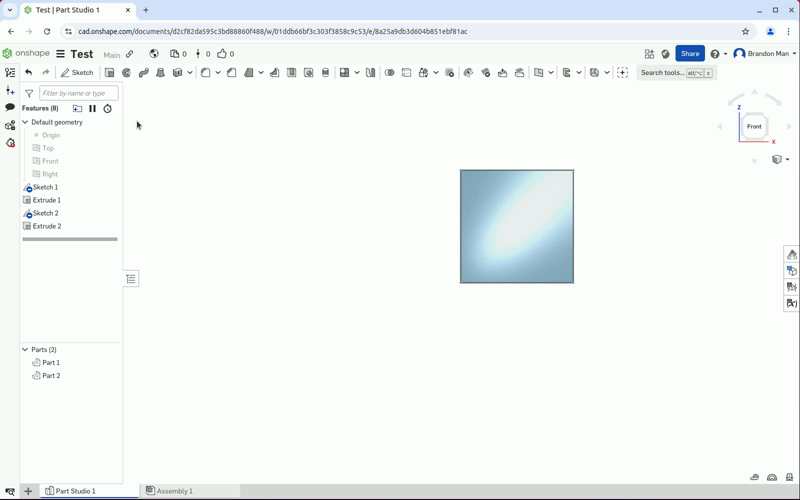
key(left, 2)
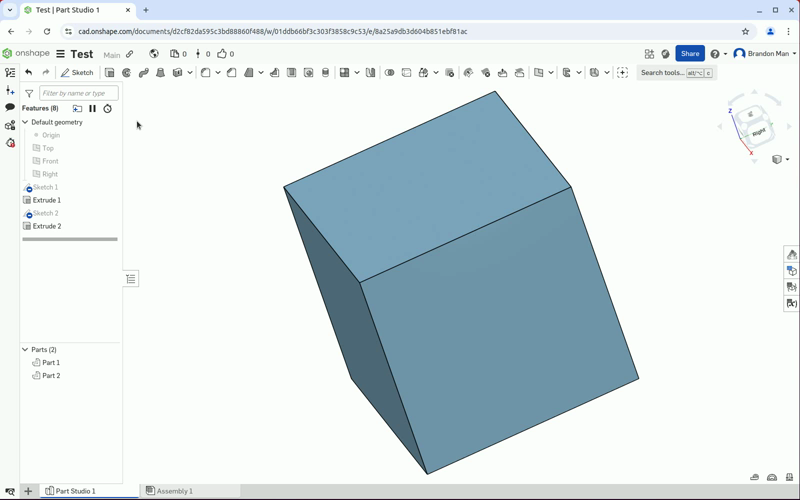
key(down, 2)
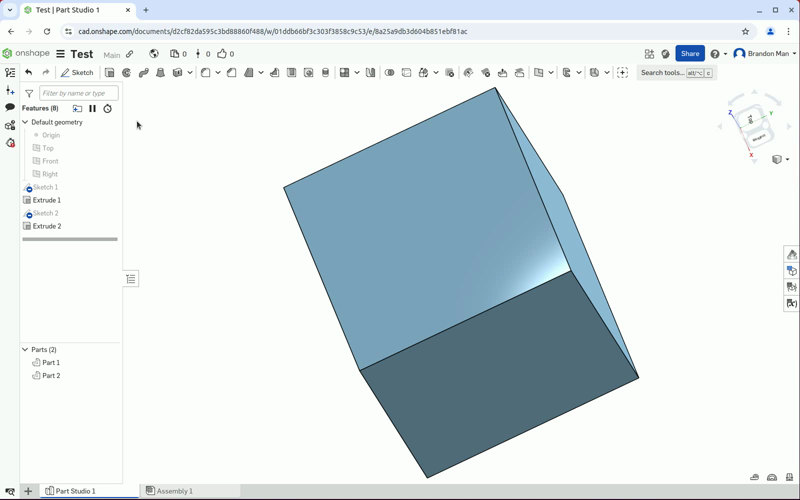
key(up, 2)
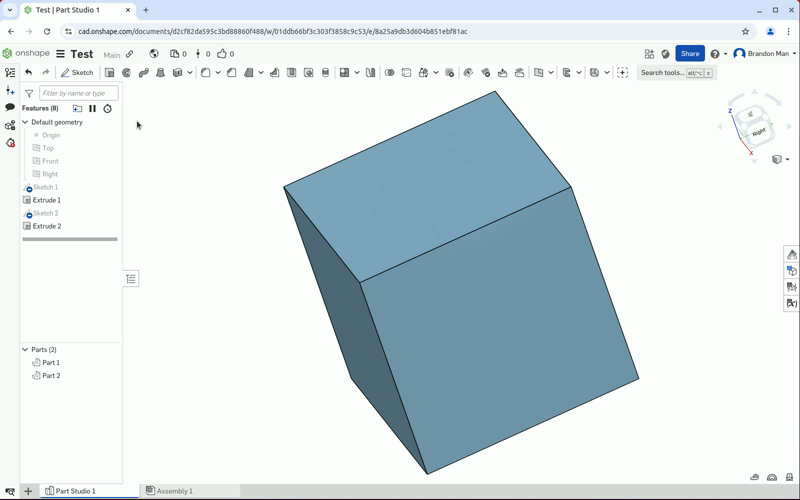
key(right, 2)
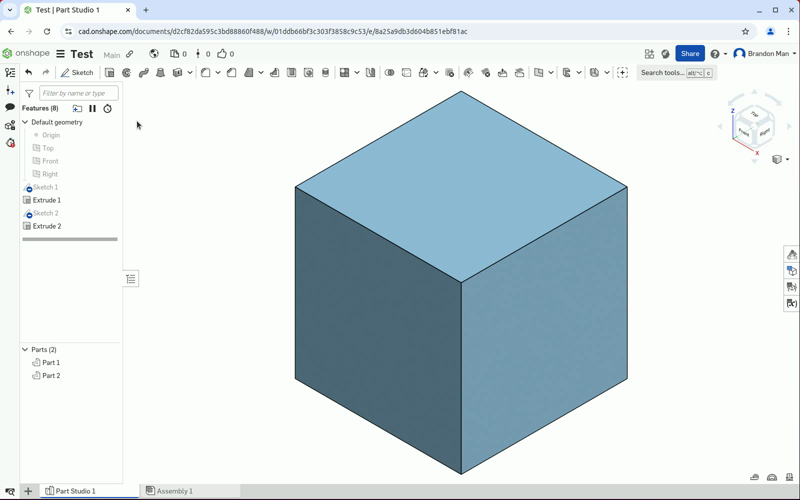
mouse_move(73, 189)
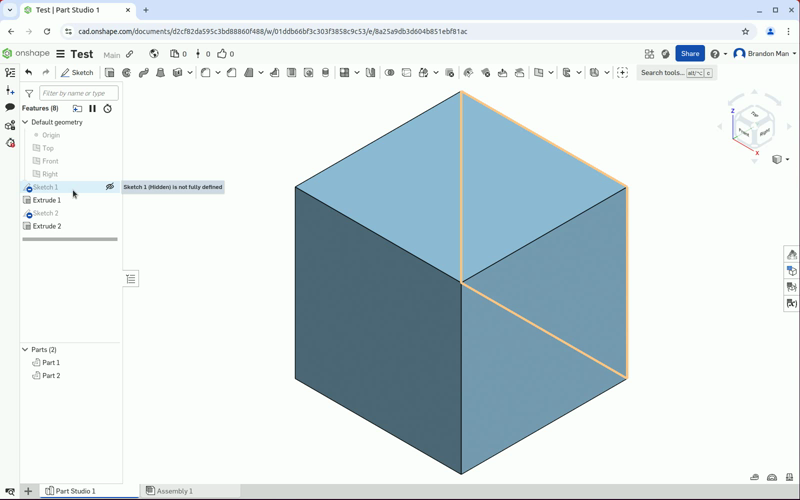
click(73, 189)